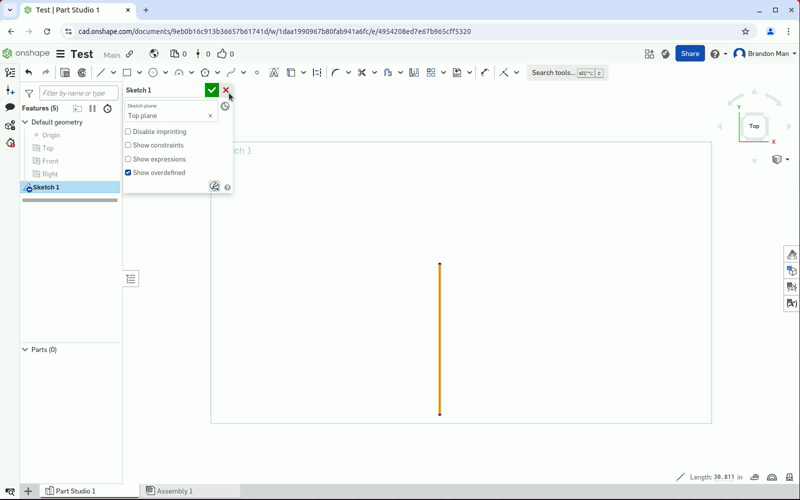
key(shift+h)
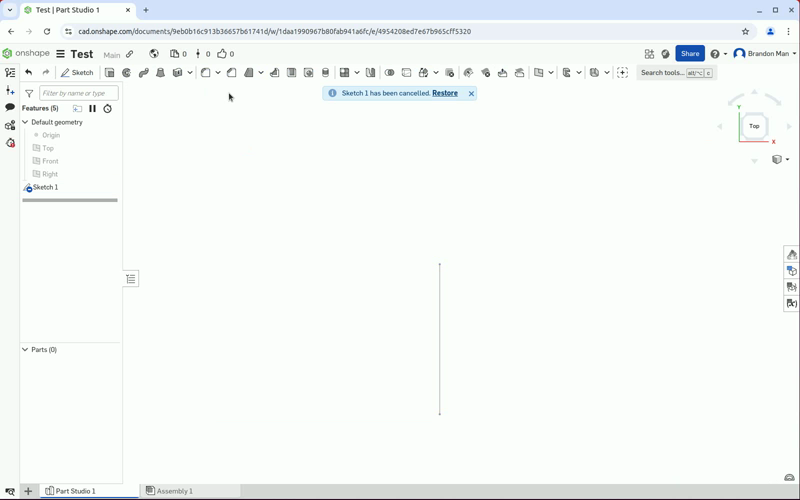
key(shift+s)
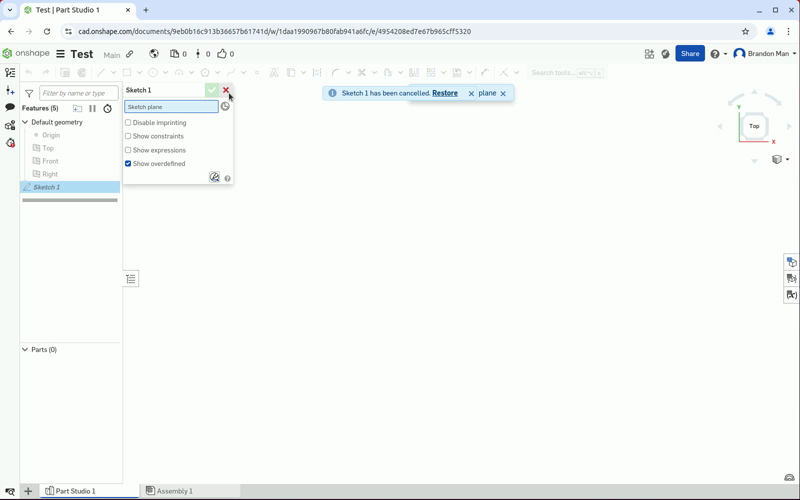
mouse_move(73, 150)
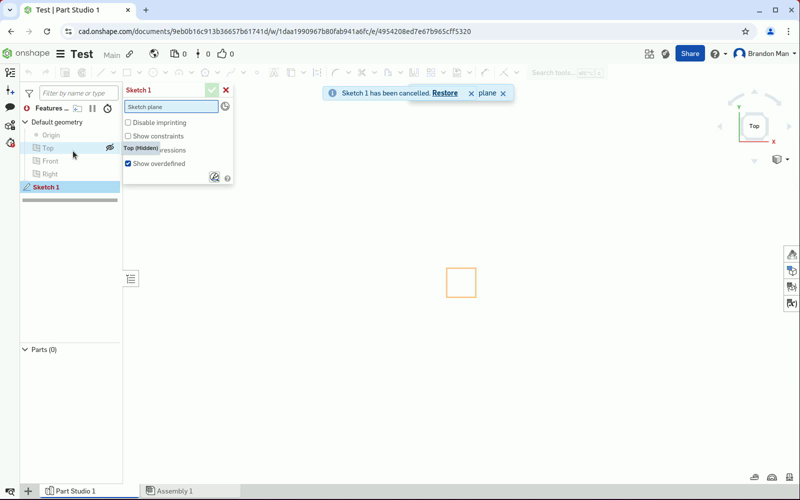
click(73, 150)
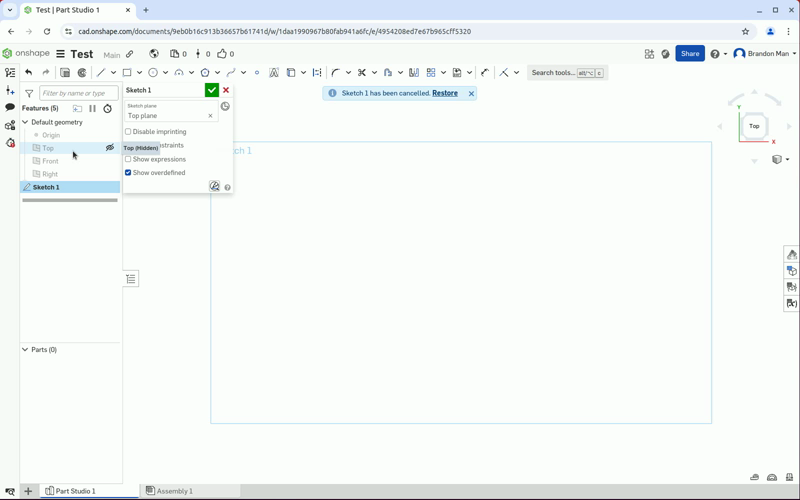
mouse_move(73, 352)
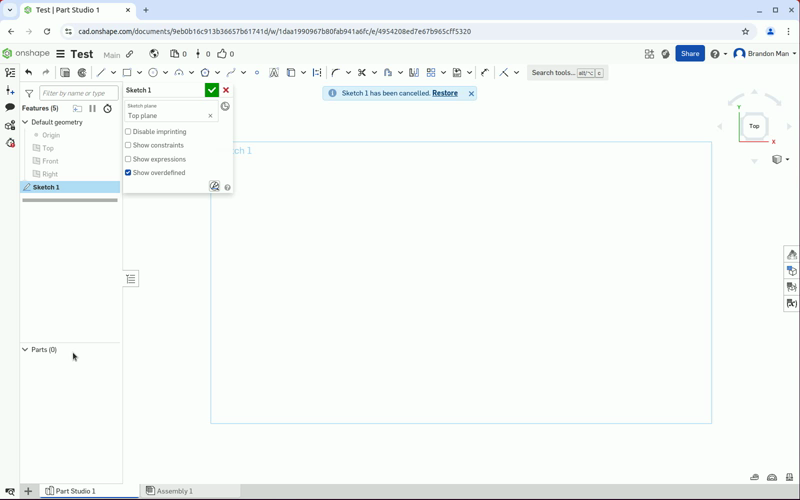
key(y)
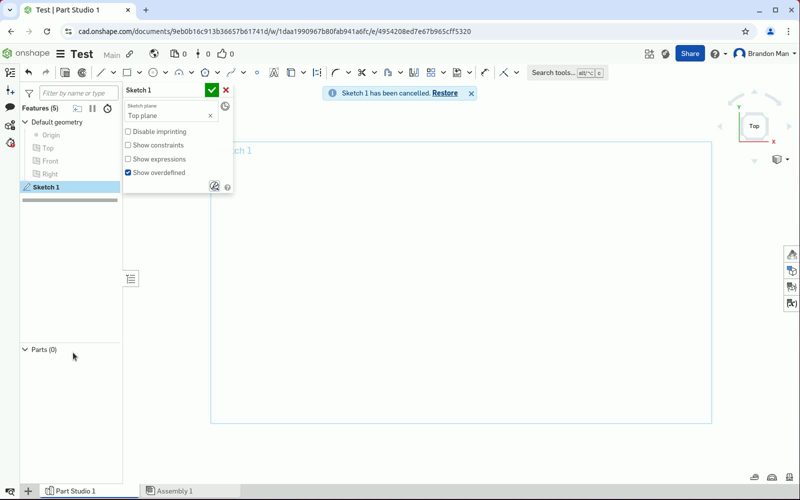
key(c)
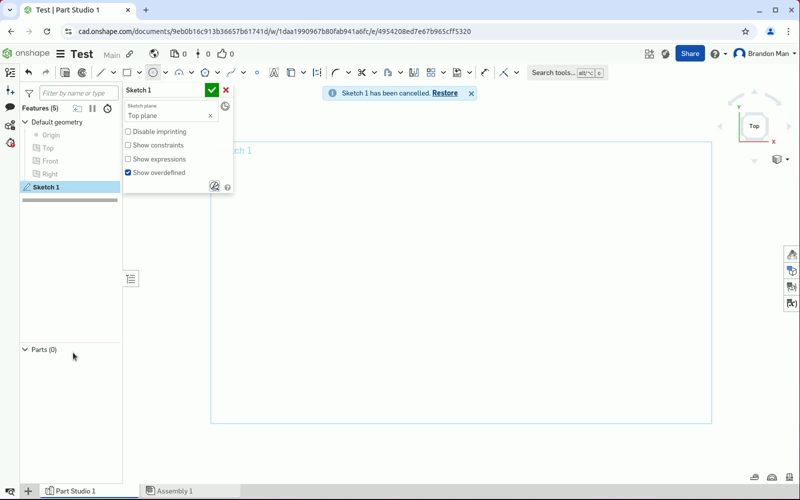
key_down(shift)
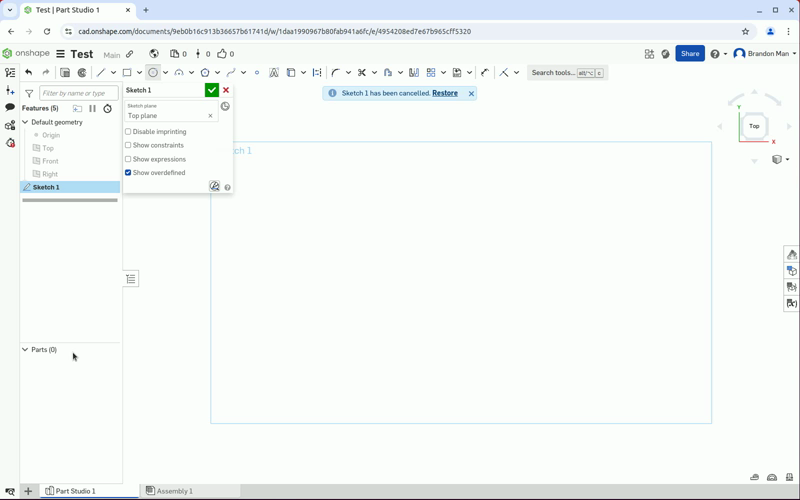
mouse_move(461, 282)
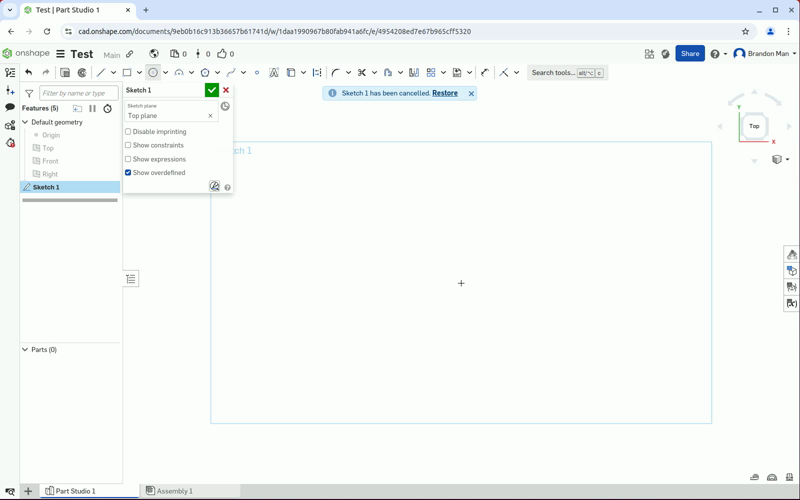
click(461, 282)
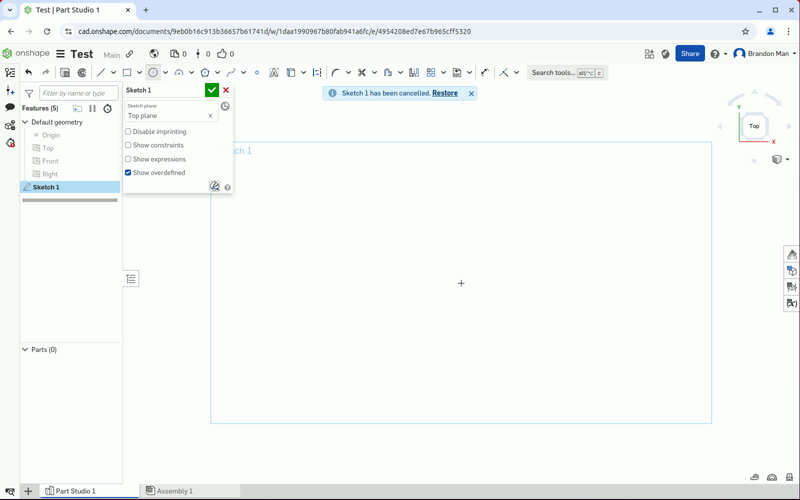
key_up(shift)
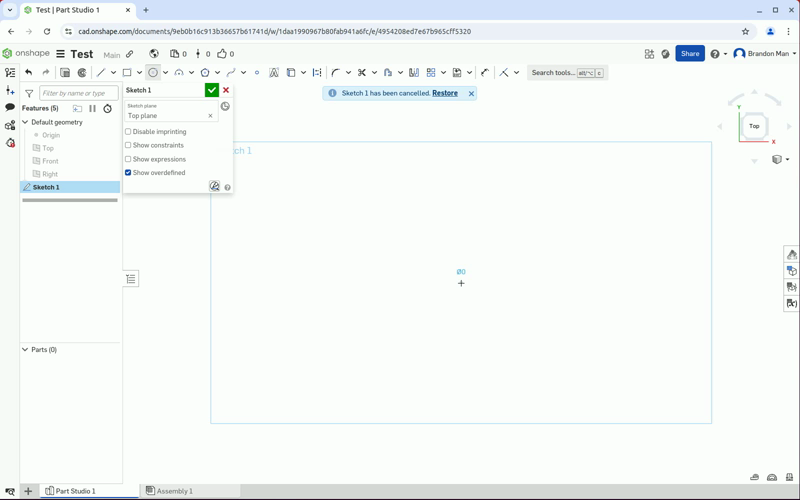
mouse_move(484, 282)
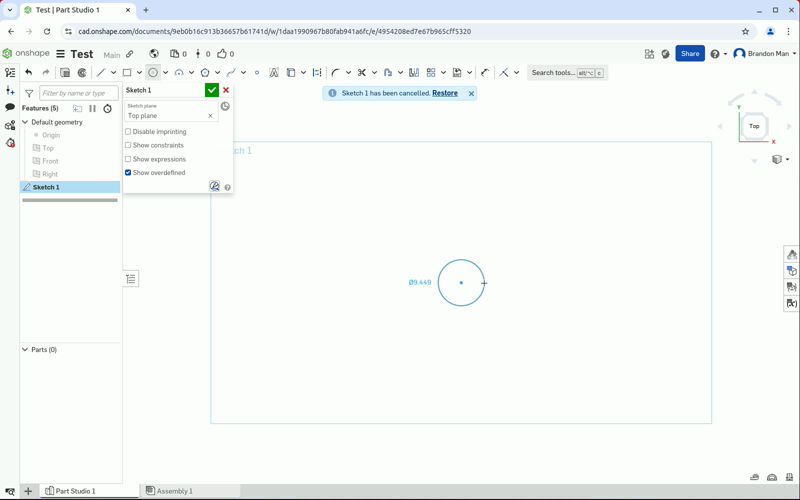
click(484, 282)
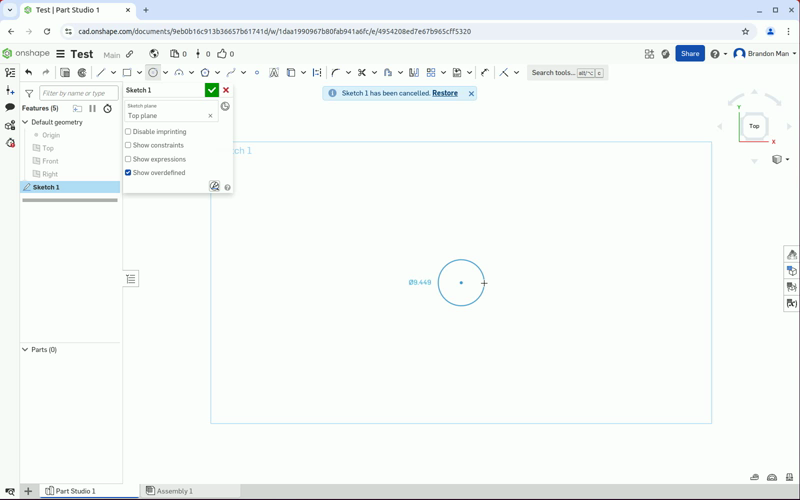
key(esc)
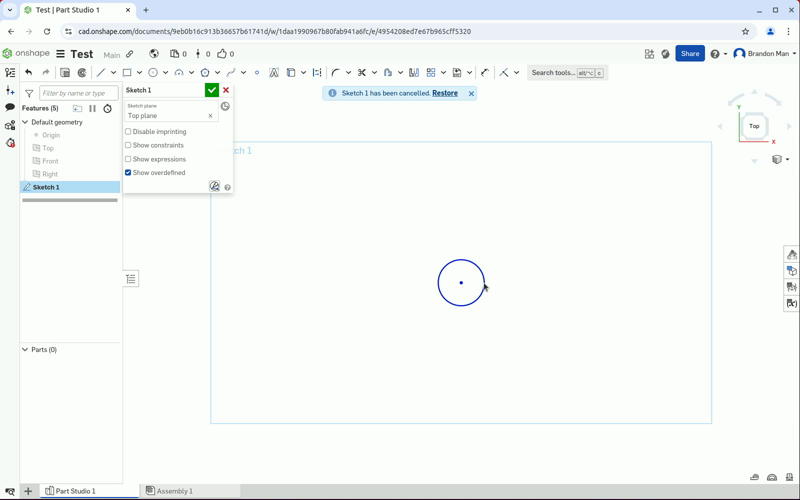
mouse_move(474, 288)
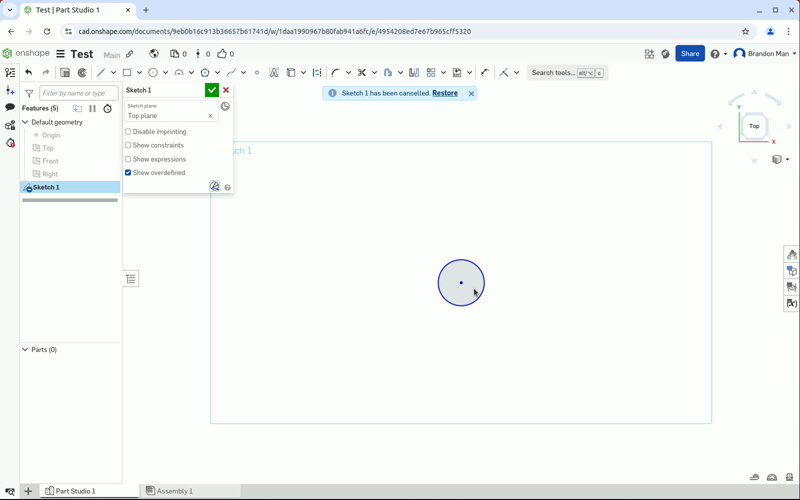
scroll(6)
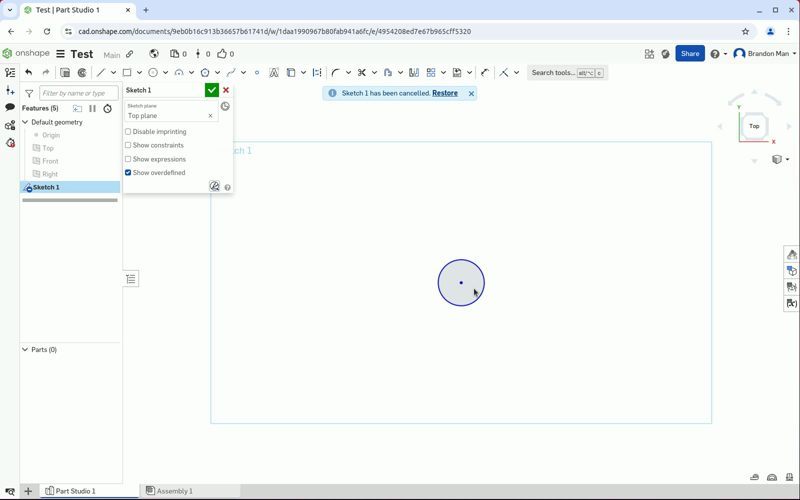
scroll(6)
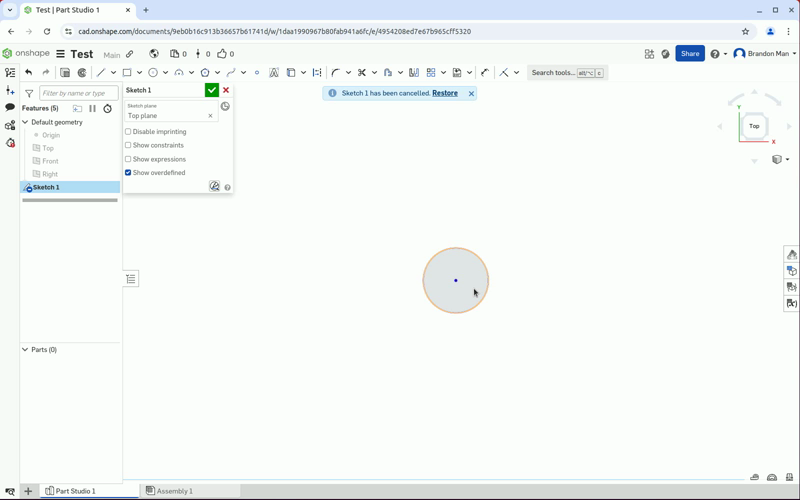
scroll(6)
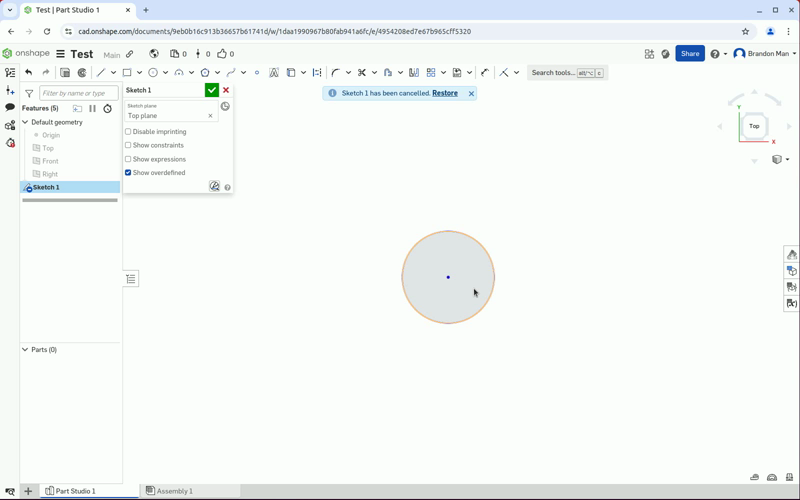
scroll(6)
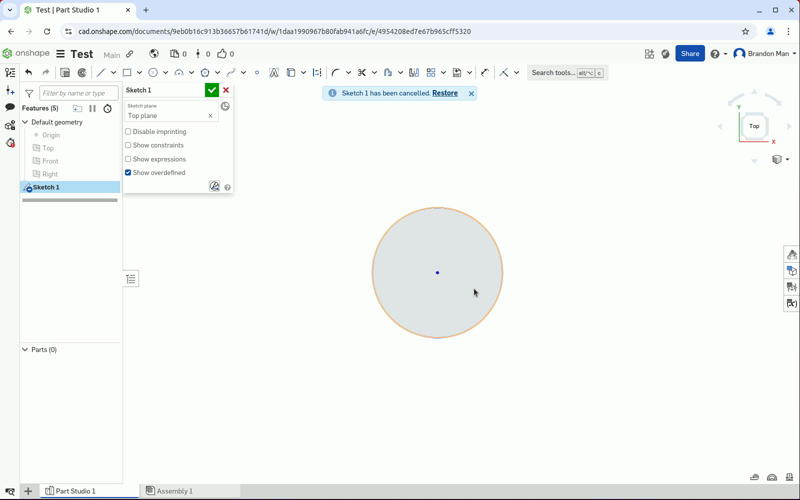
scroll(6)
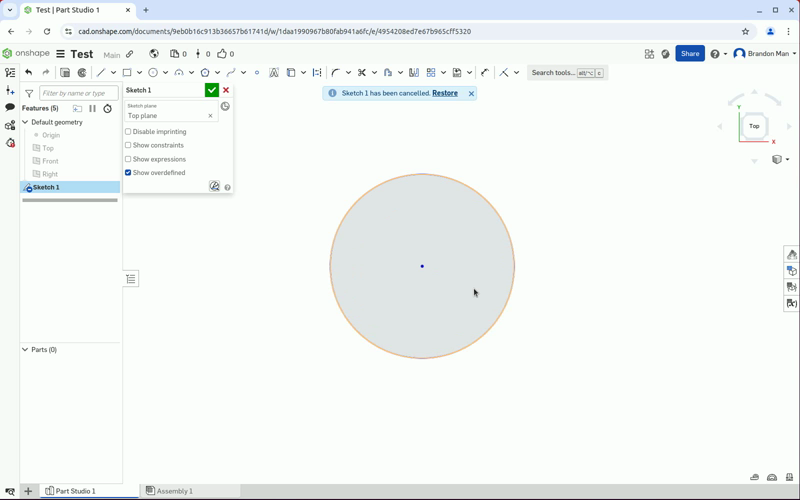
scroll(6)
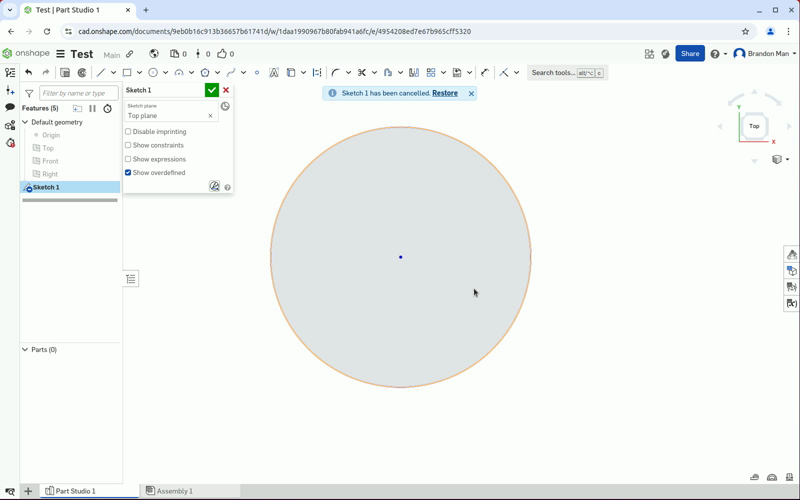
scroll(6)
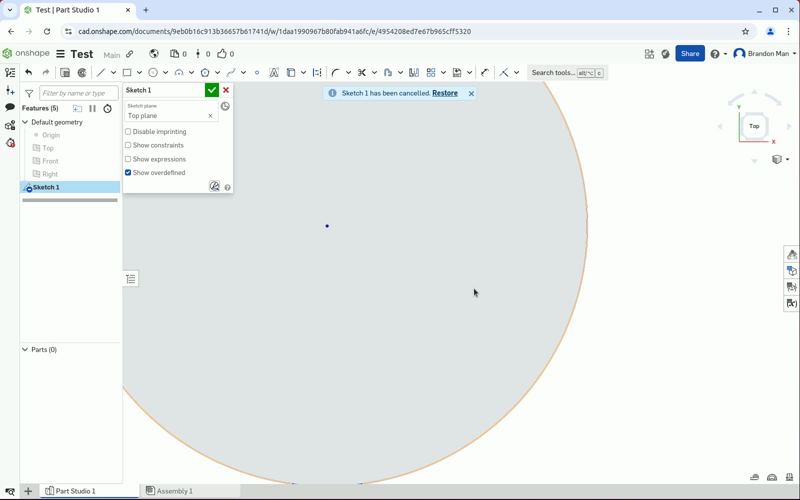
click(474, 288)
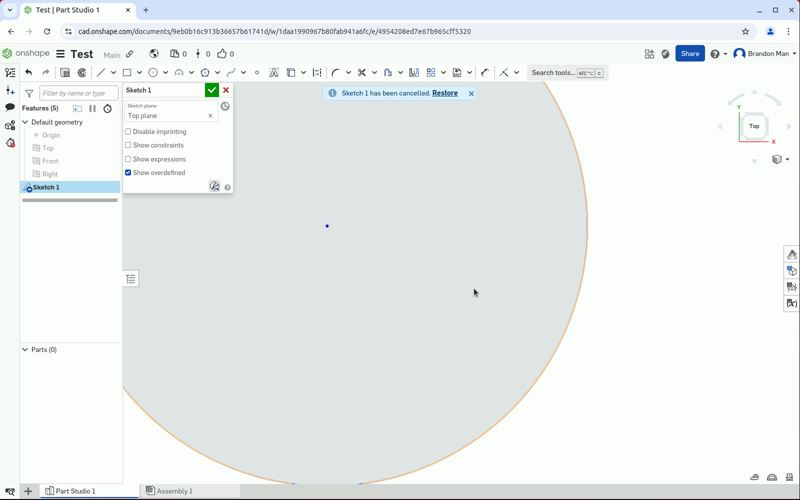
scroll(-6)
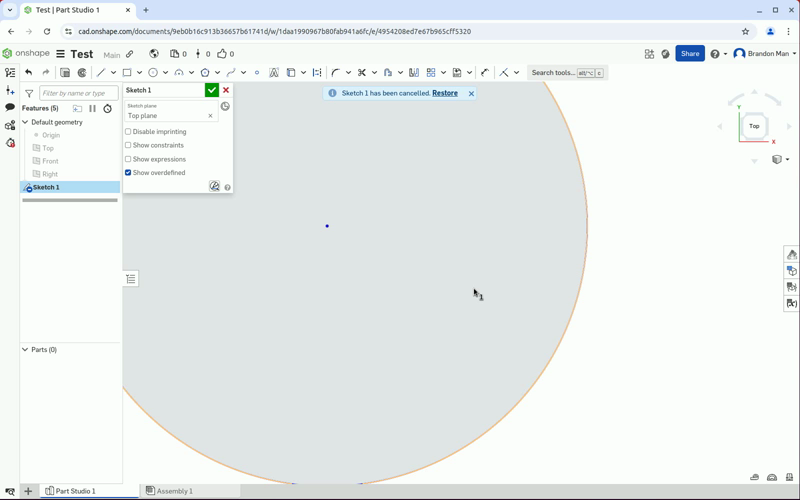
scroll(-6)
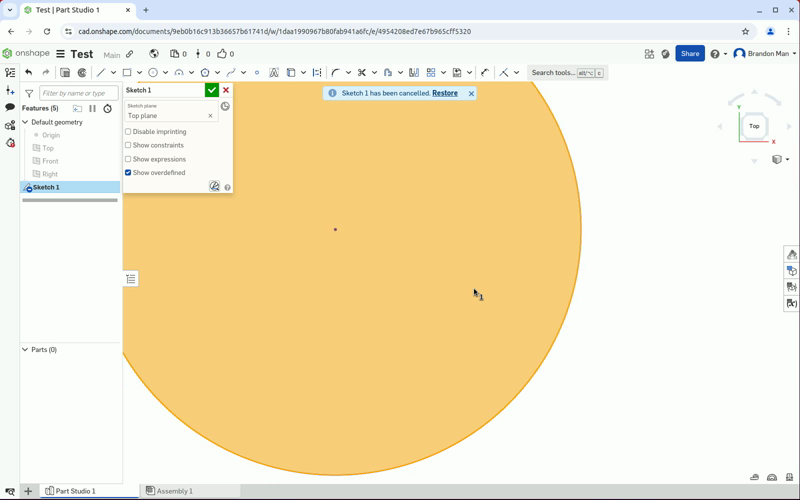
scroll(-6)
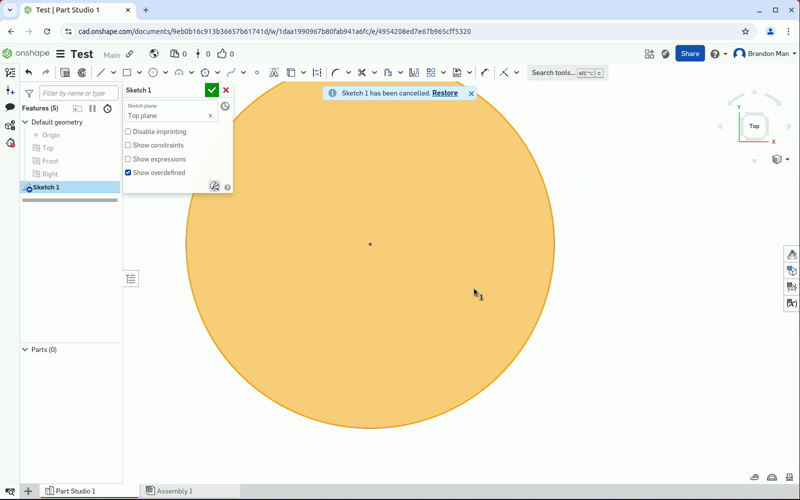
scroll(-6)
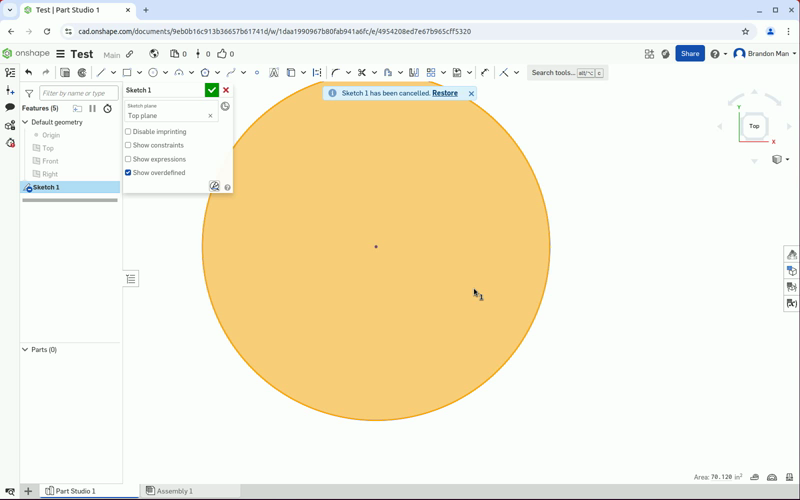
scroll(-6)
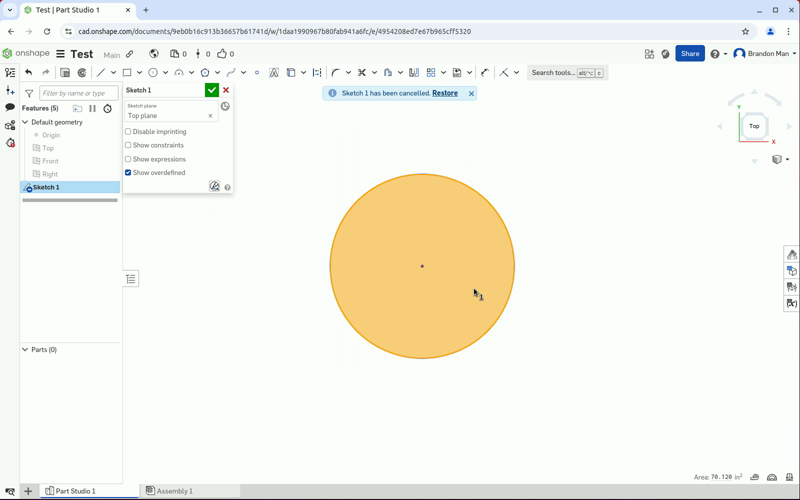
scroll(-6)
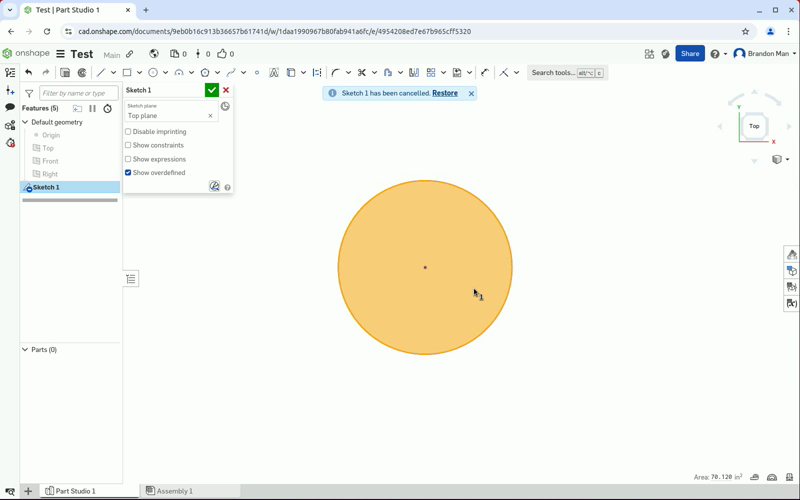
scroll(-6)
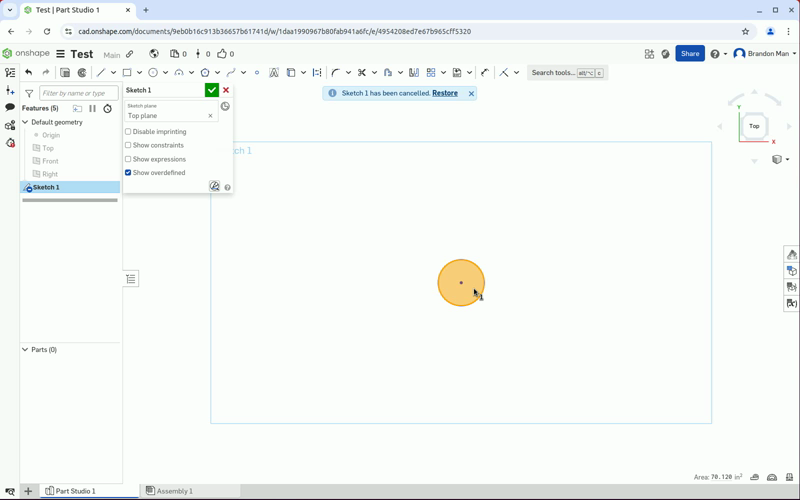
mouse_move(73, 352)
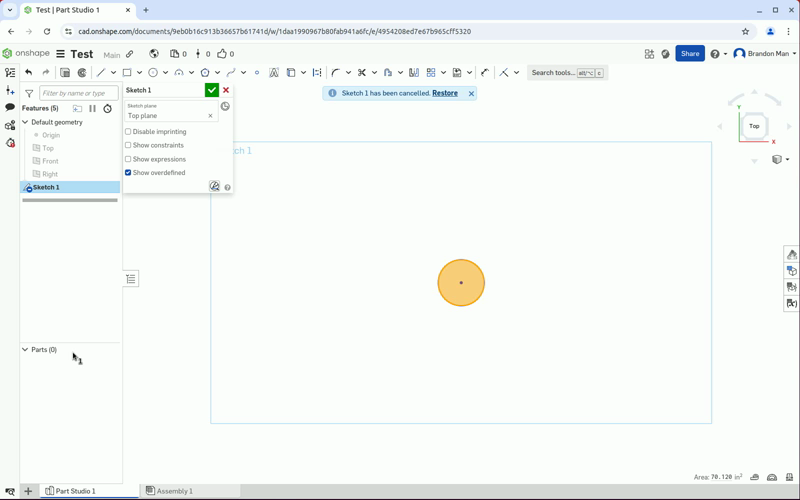
key(shift+y)
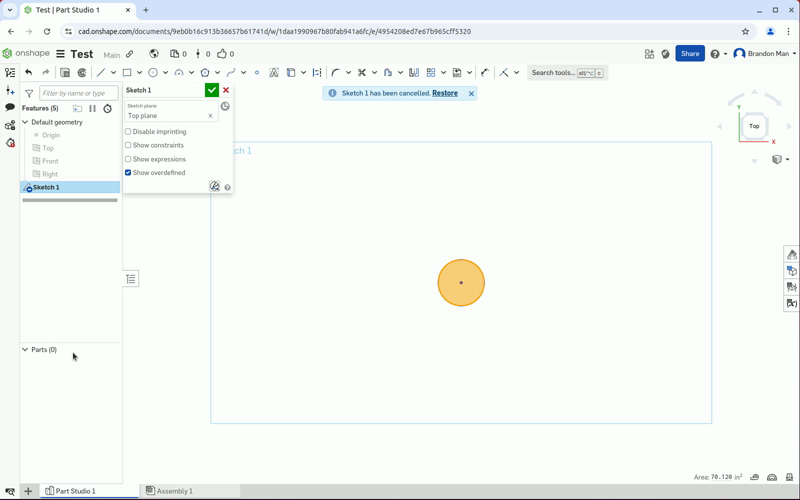
key(shift+e)
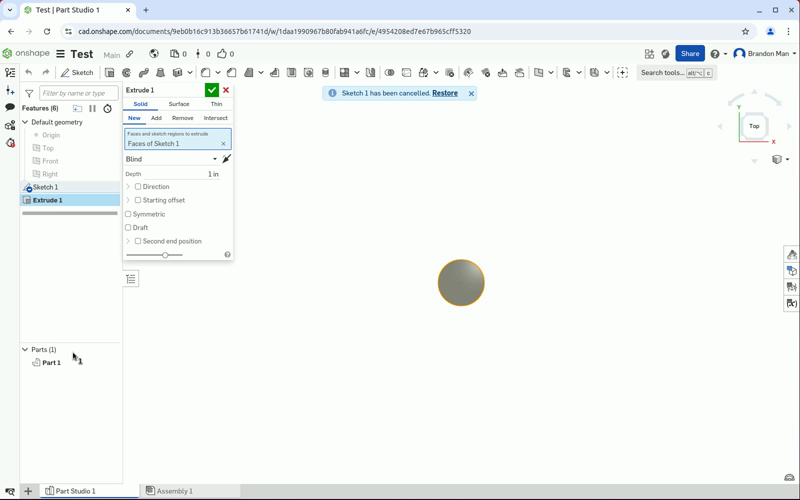
mouse_move(143, 106)
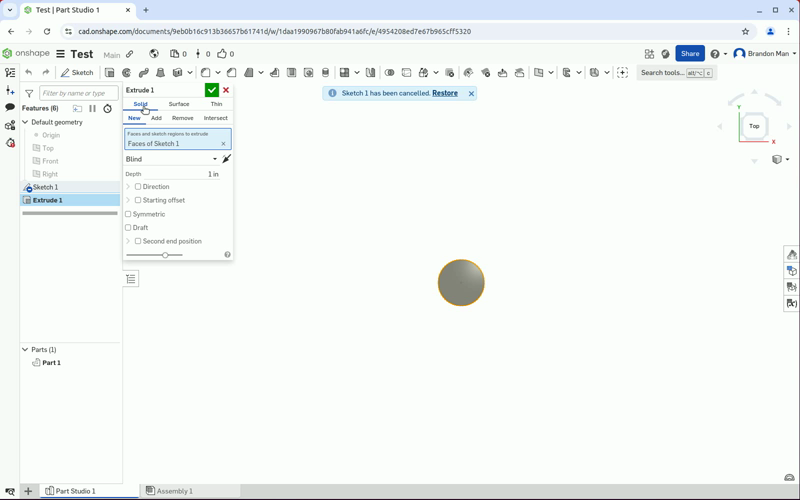
click(143, 106)
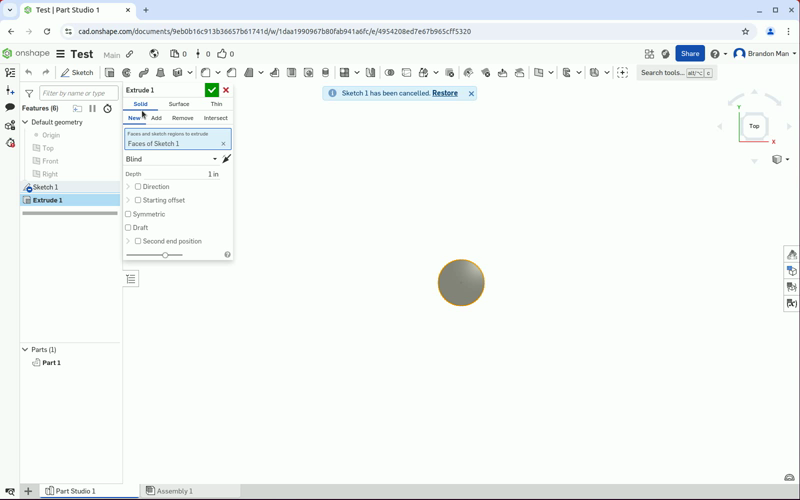
mouse_move(137, 120)
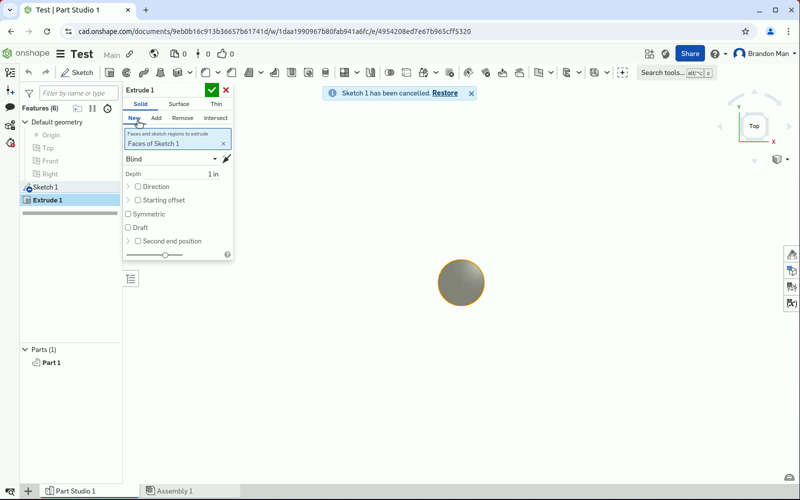
click(137, 120)
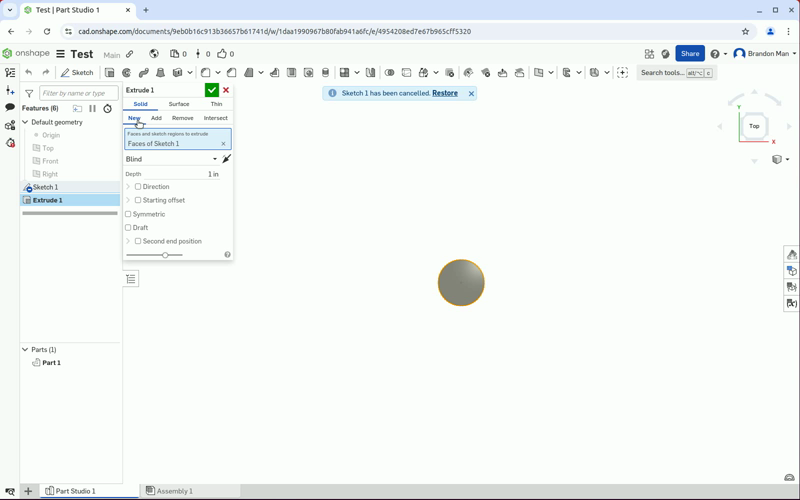
key(tab, 4)
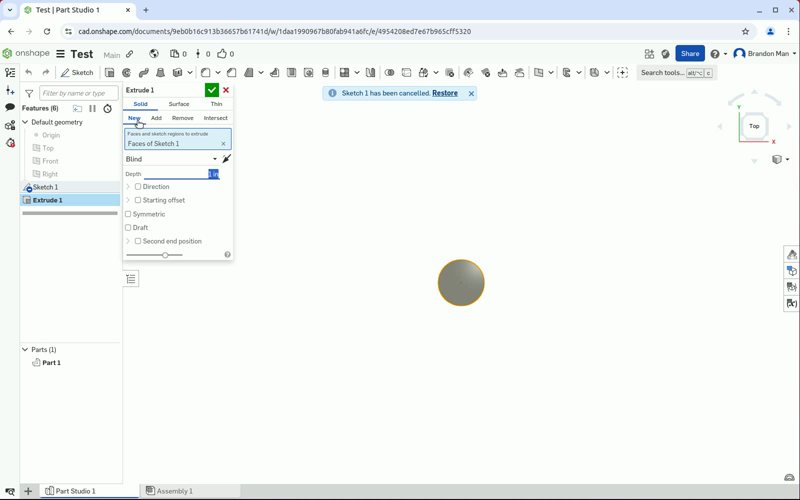
text(-46.216)
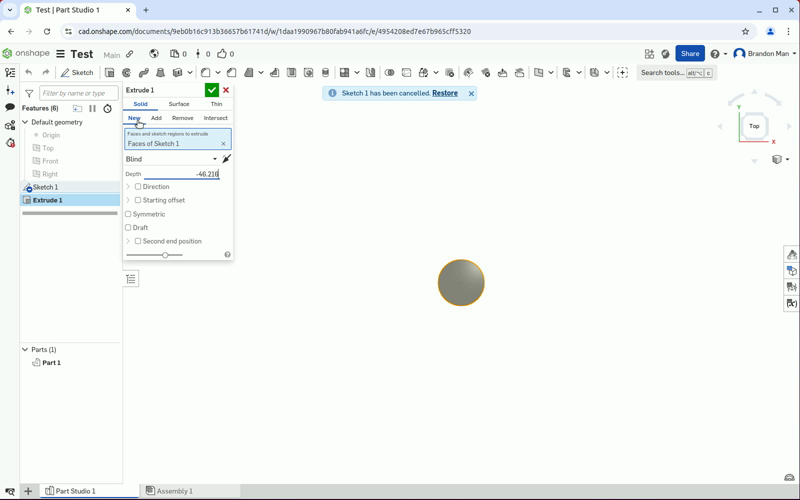
key(tab, 3)
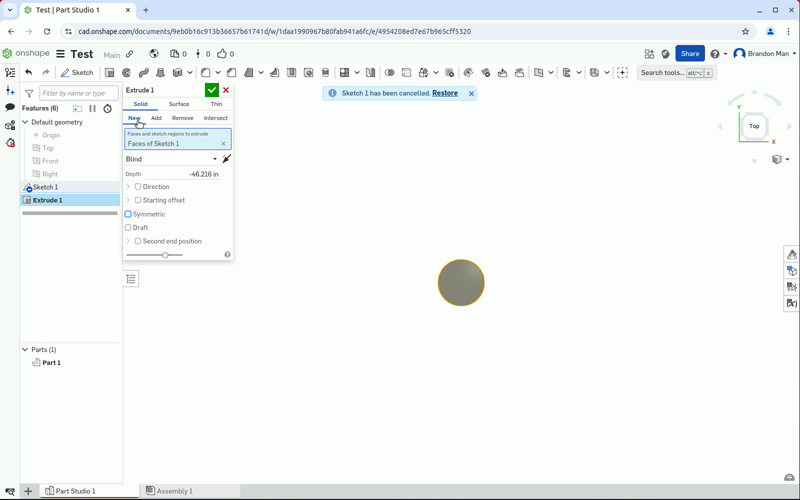
key(space)
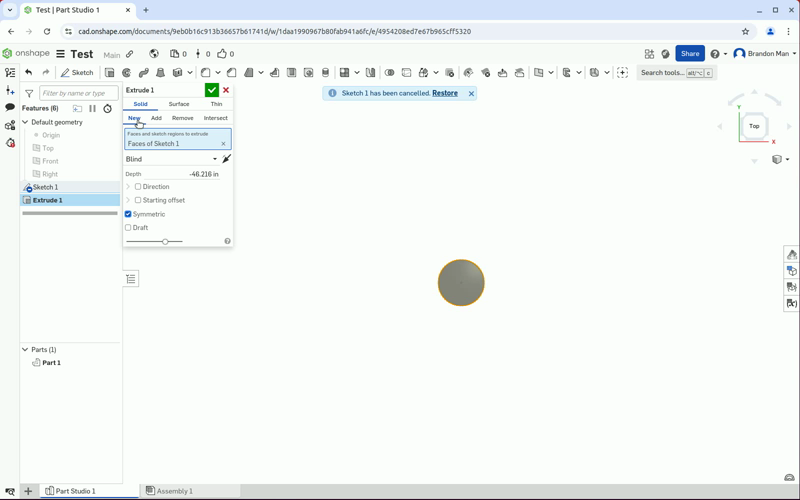
key(enter)
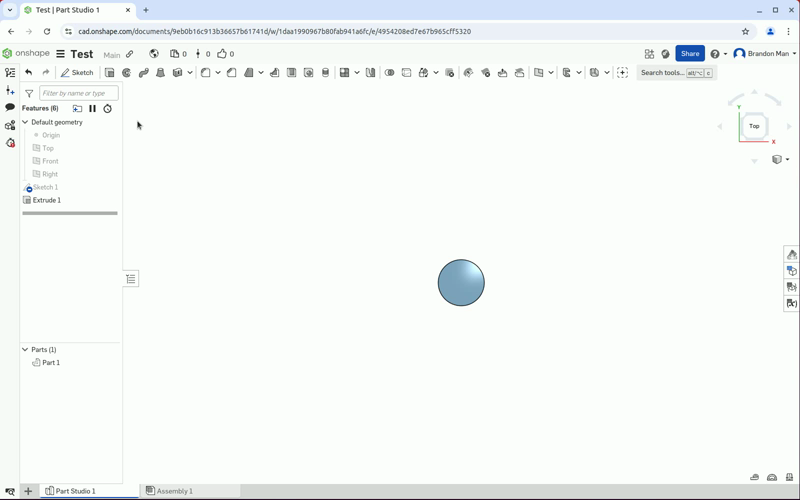
key(shift+h)
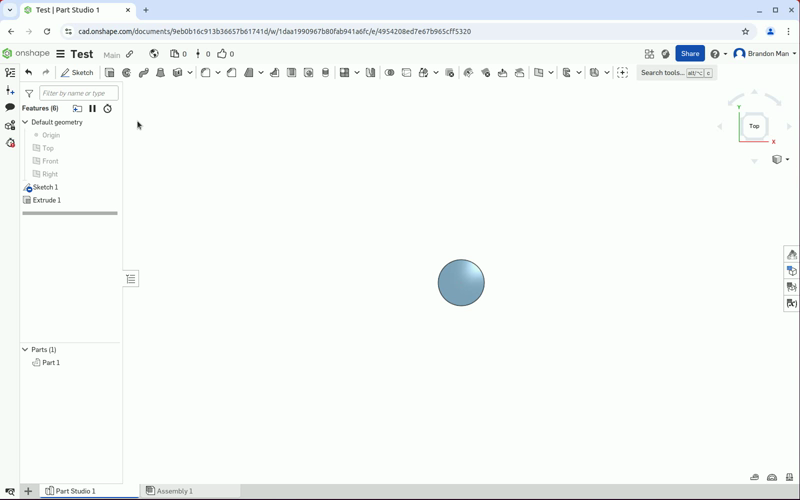
key(shift+h)
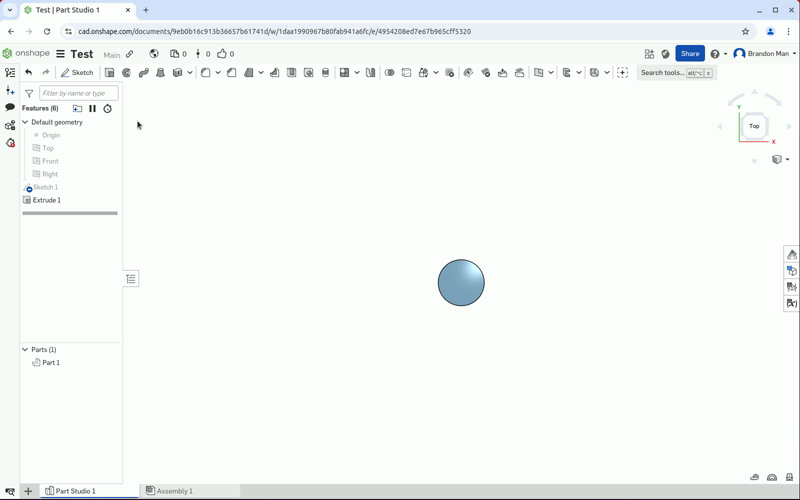
mouse_move(73, 189)
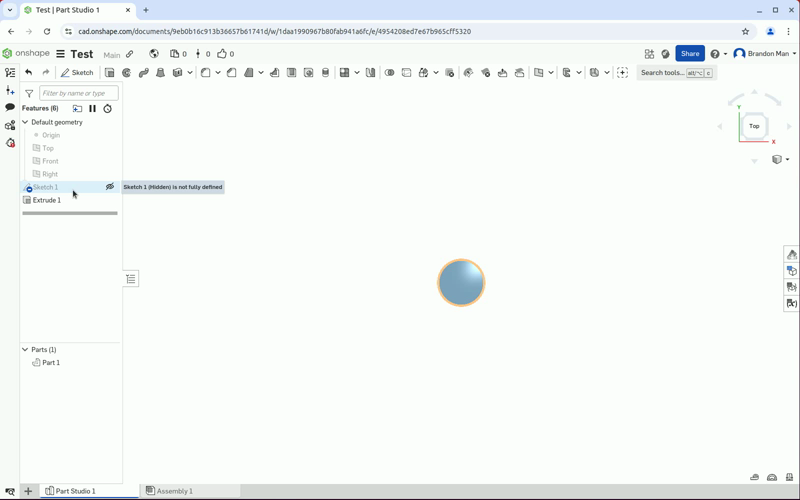
click(73, 189)
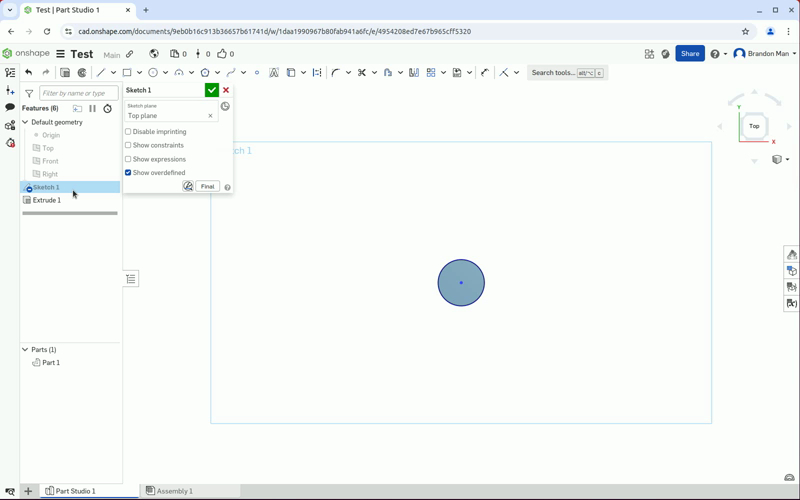
mouse_move(229, 92)
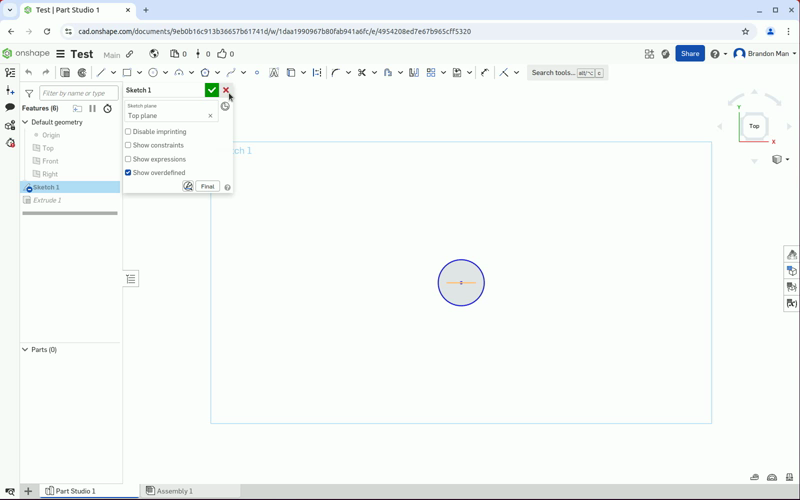
click(229, 92)
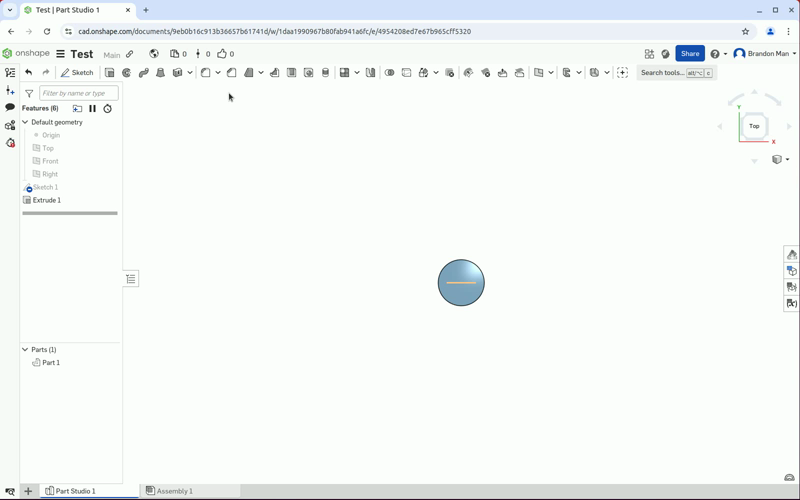
mouse_move(73, 352)
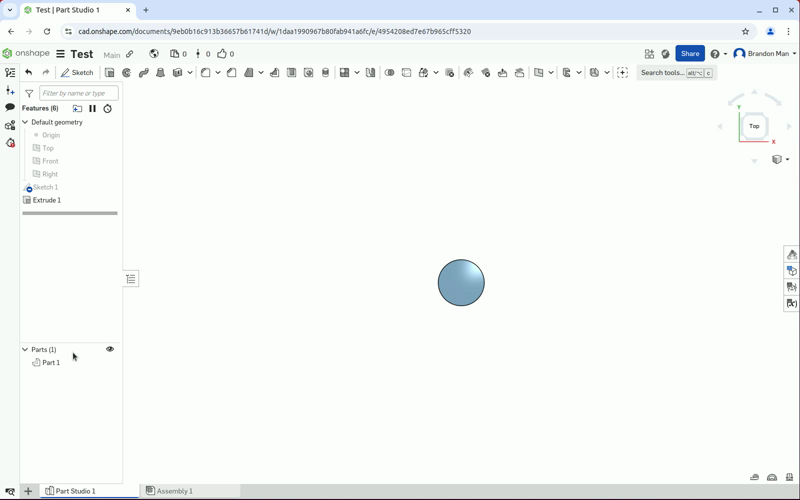
key(y)
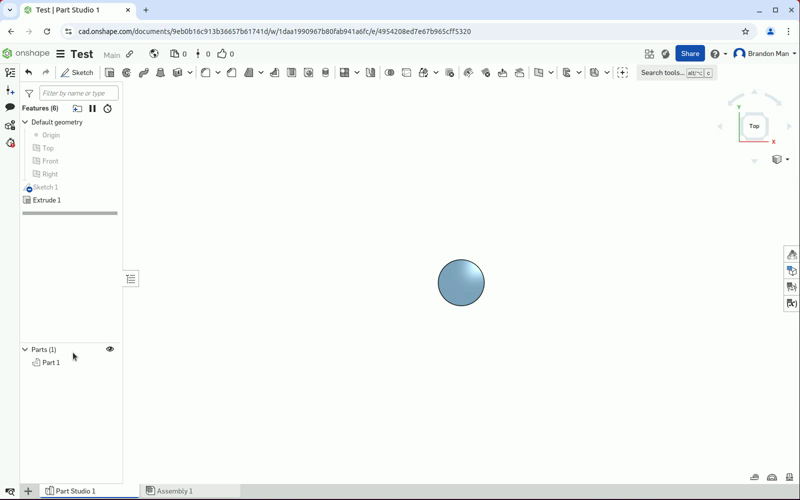
key(shift+p)
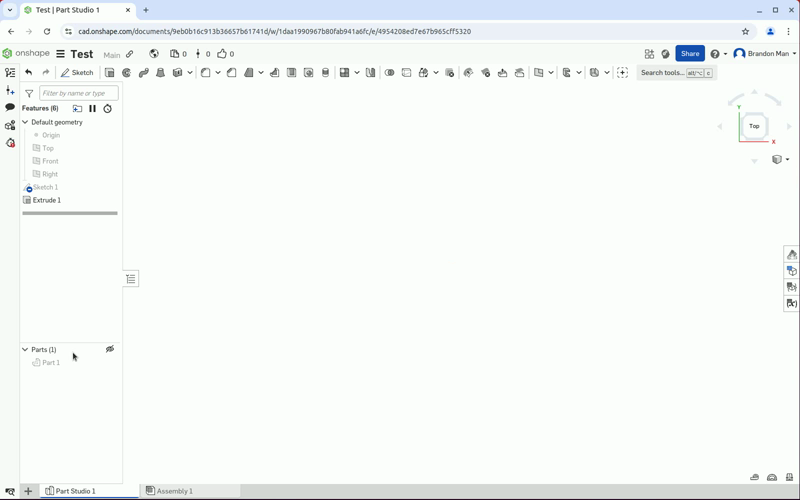
key(space)
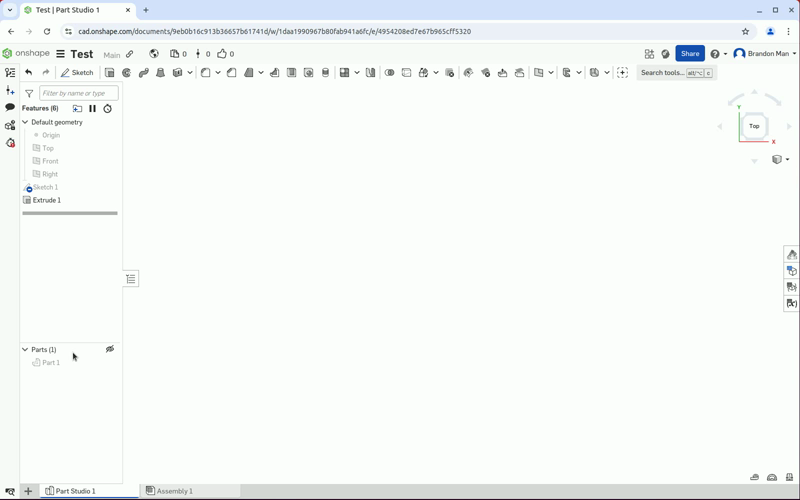
key_down(shift)
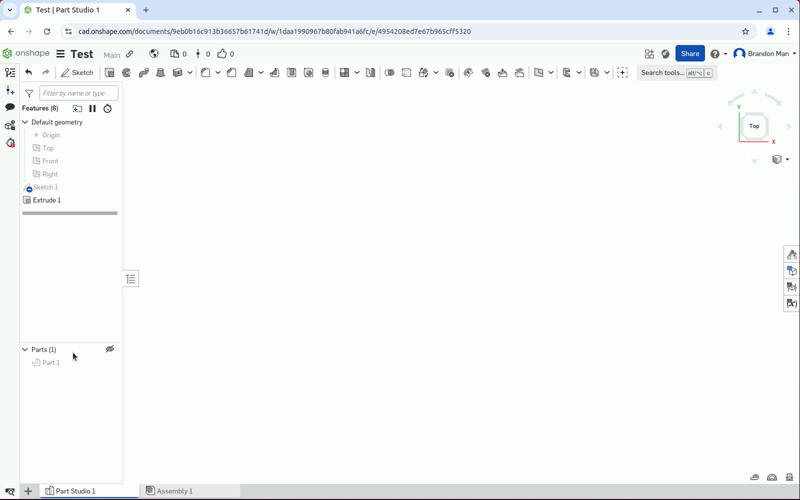
key(up)
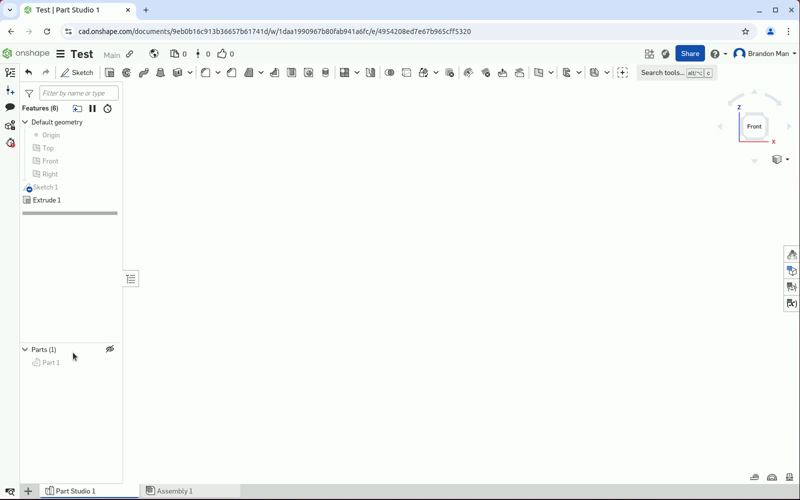
key_up(shift)
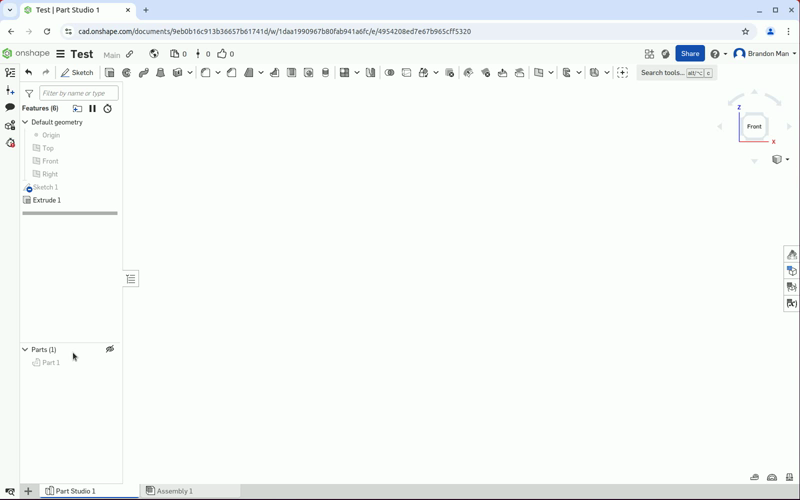
mouse_move(73, 352)
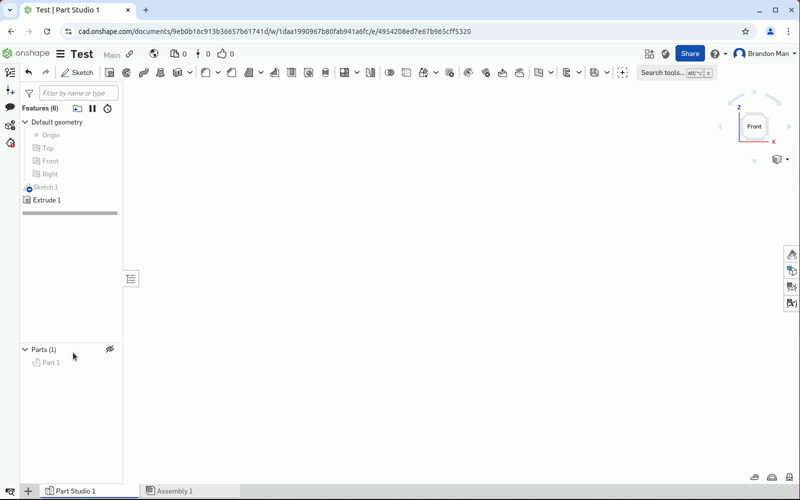
key(shift+y)
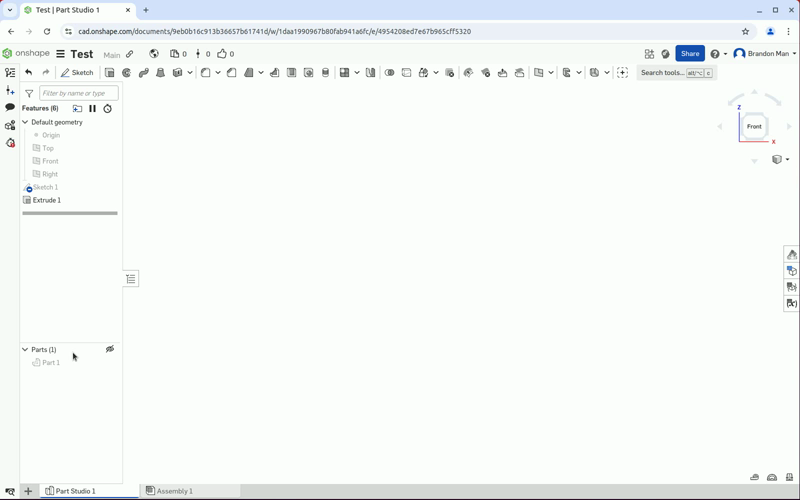
key(shift+s)
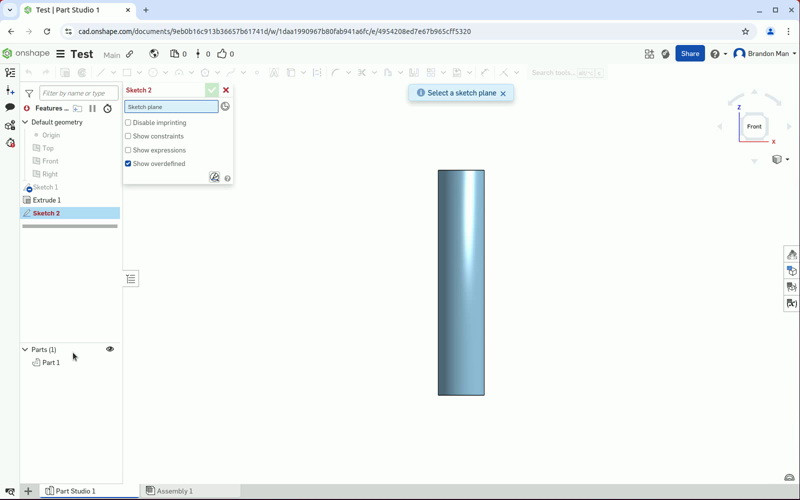
mouse_move(73, 163)
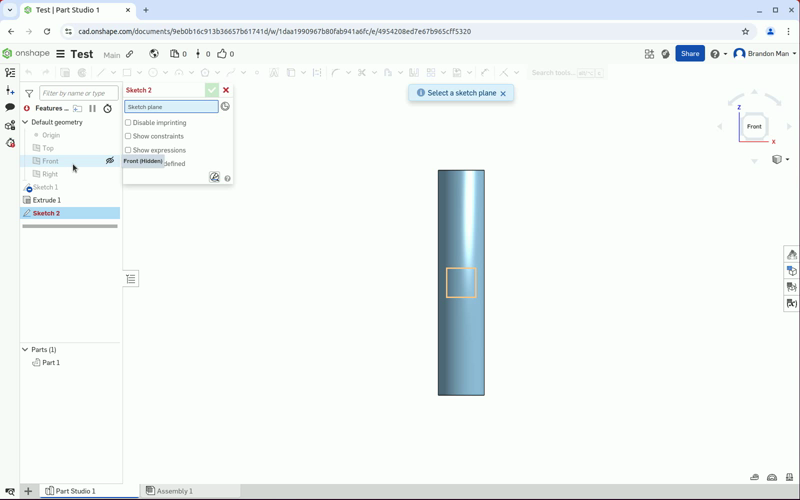
click(73, 163)
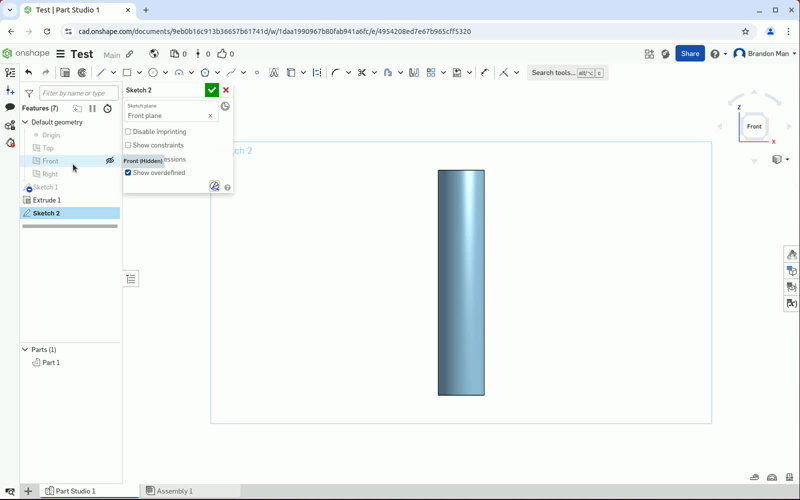
mouse_move(73, 352)
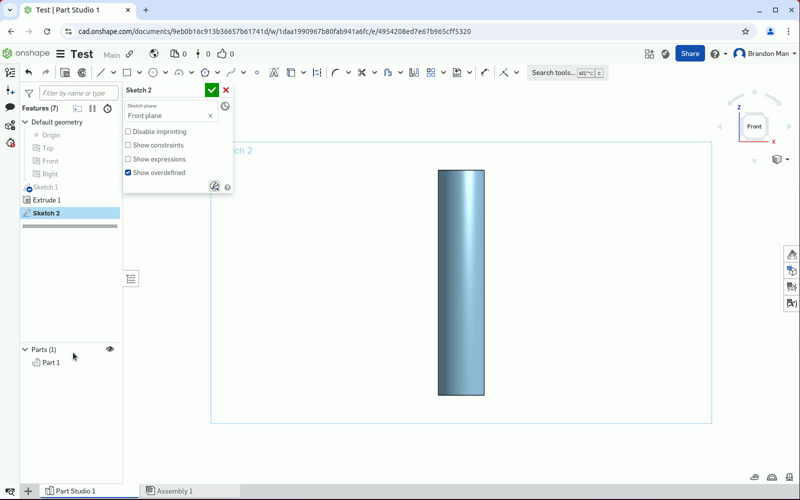
key(y)
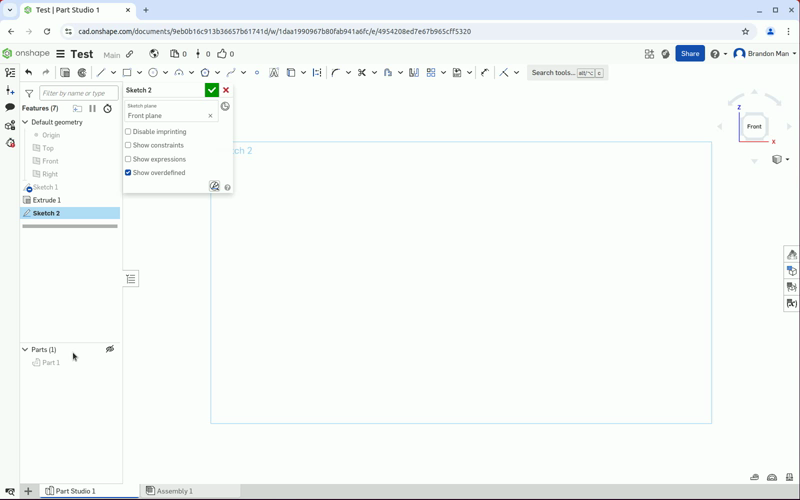
key(c)
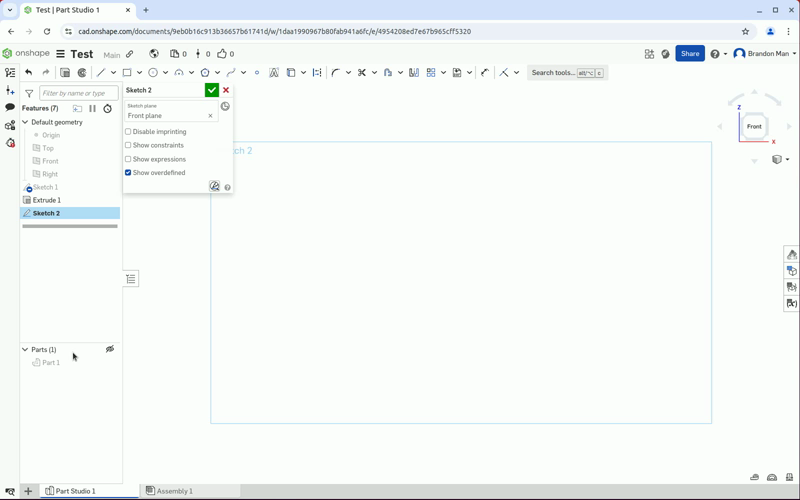
key_down(shift)
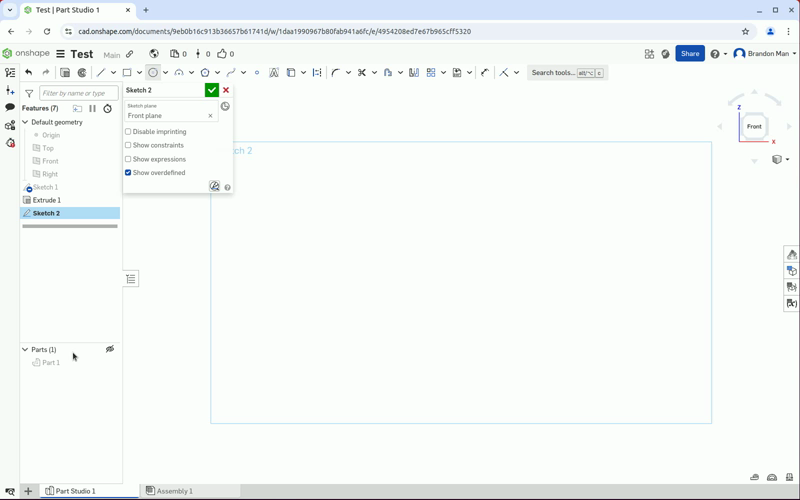
mouse_move(461, 282)
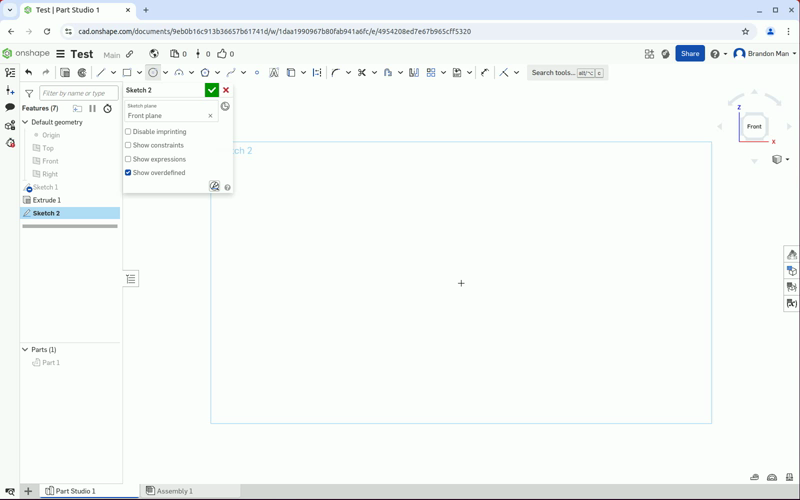
click(461, 282)
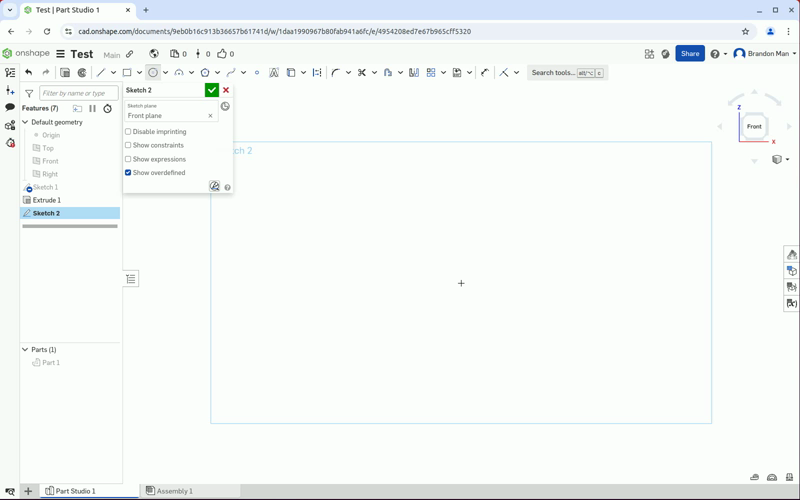
key_up(shift)
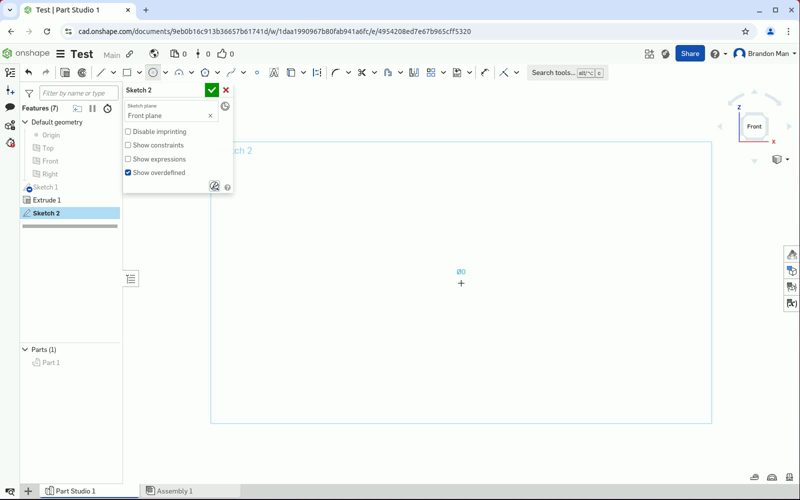
mouse_move(484, 282)
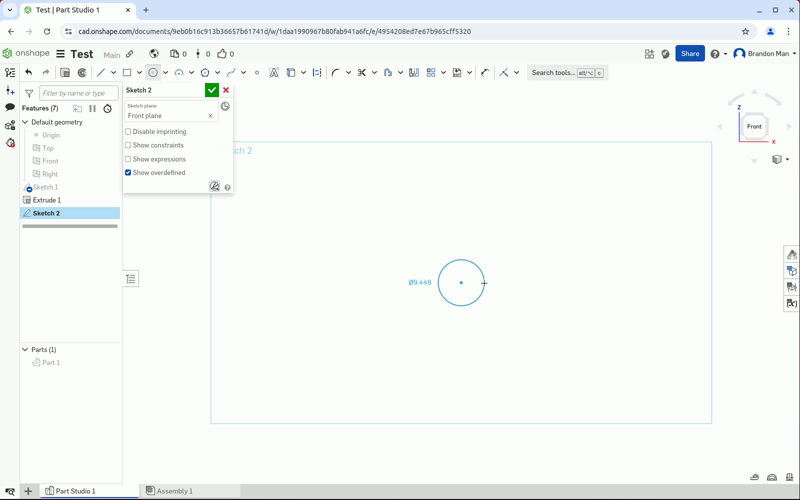
click(484, 282)
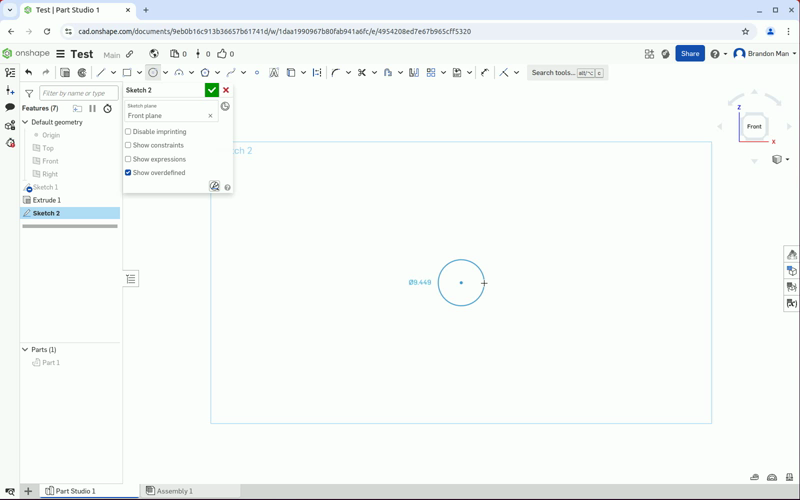
key(esc)
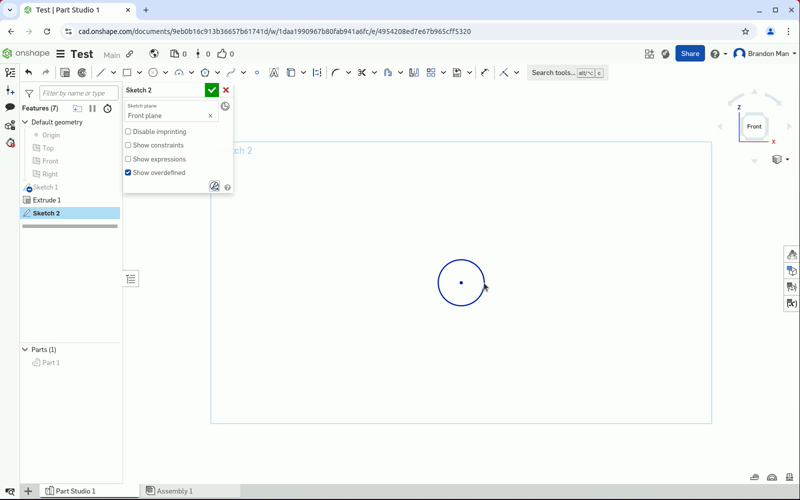
mouse_move(459, 303)
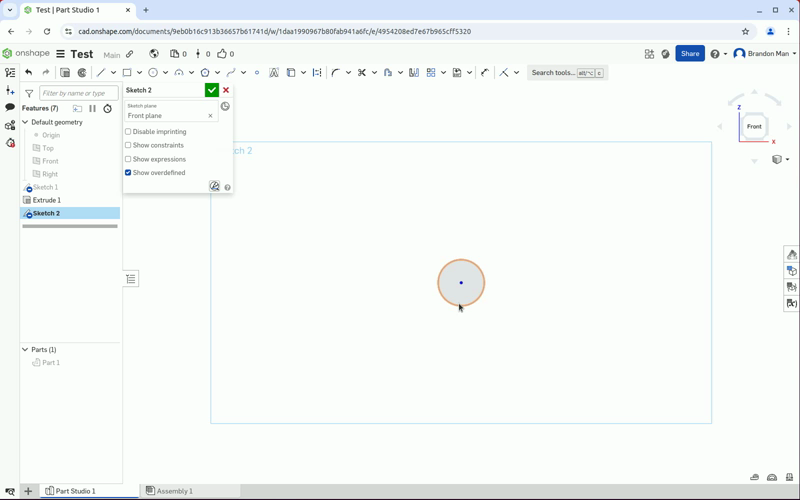
scroll(6)
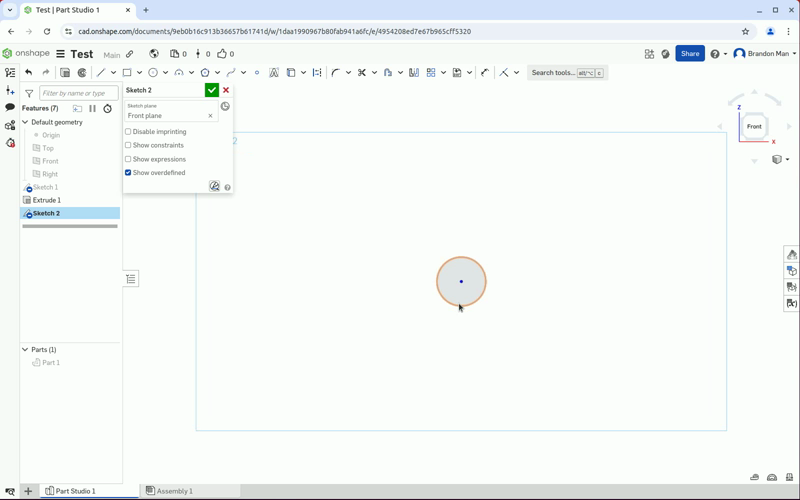
scroll(6)
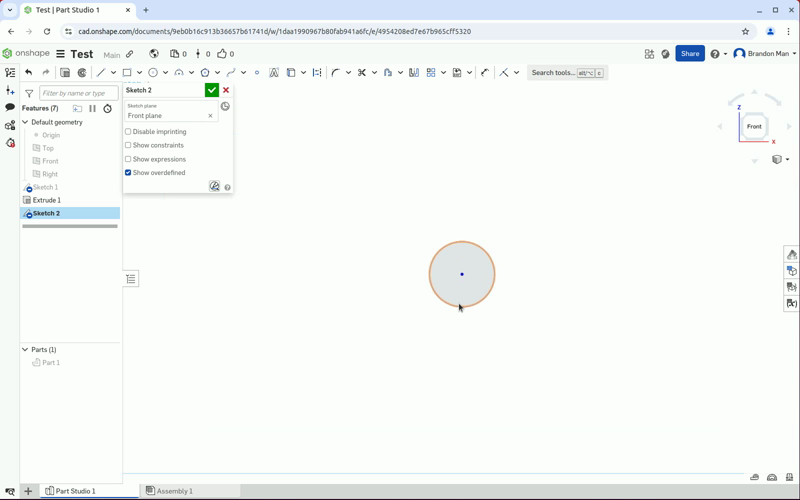
scroll(6)
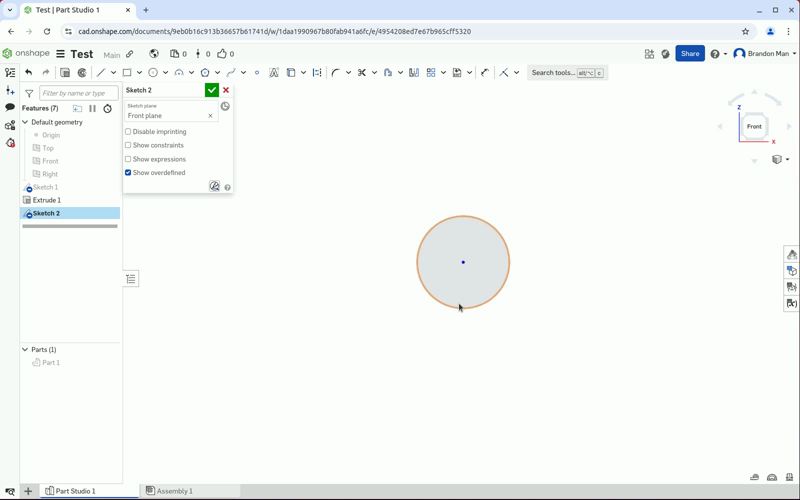
scroll(6)
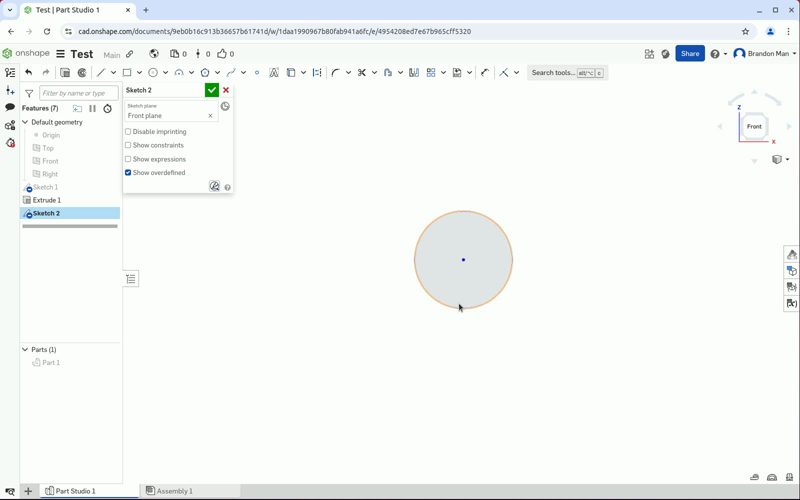
scroll(6)
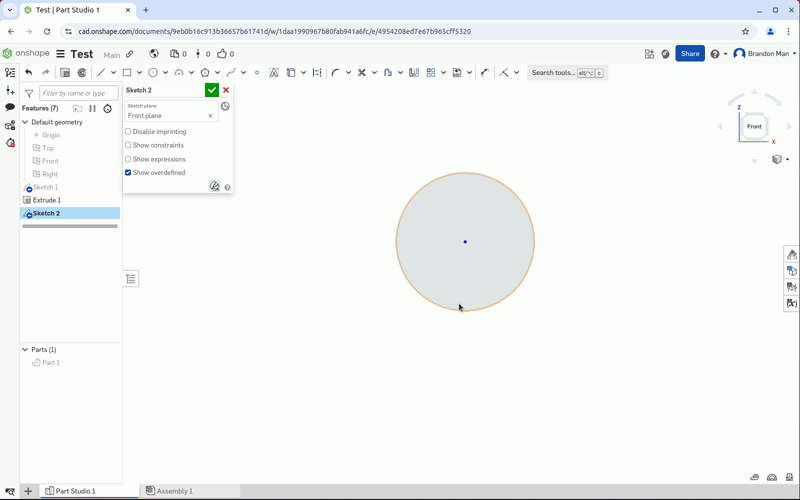
scroll(6)
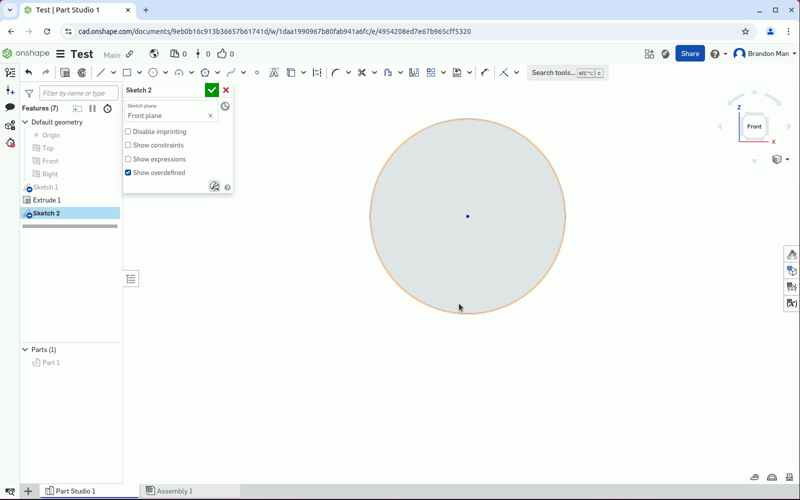
scroll(6)
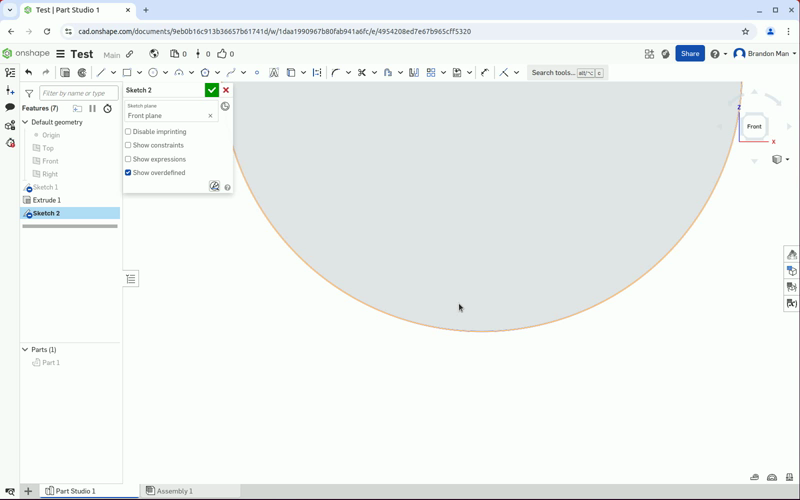
click(459, 303)
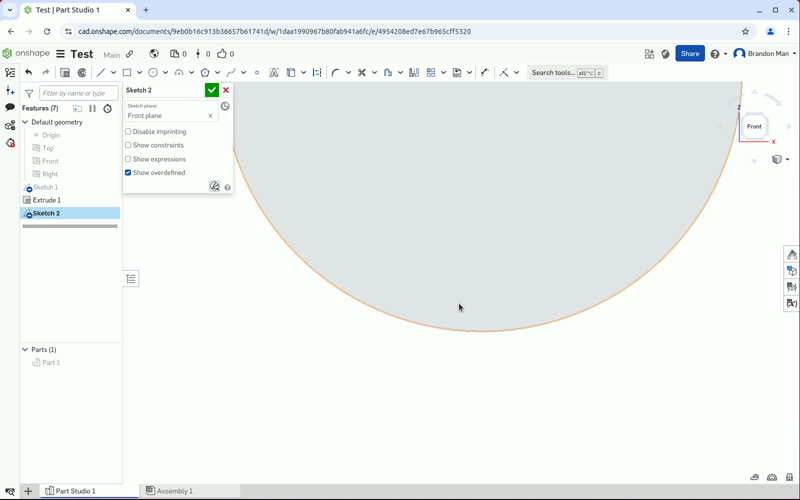
scroll(-6)
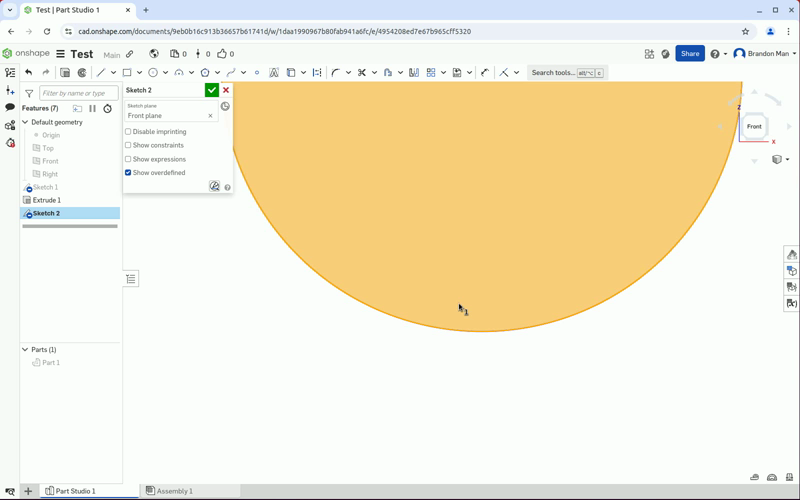
scroll(-6)
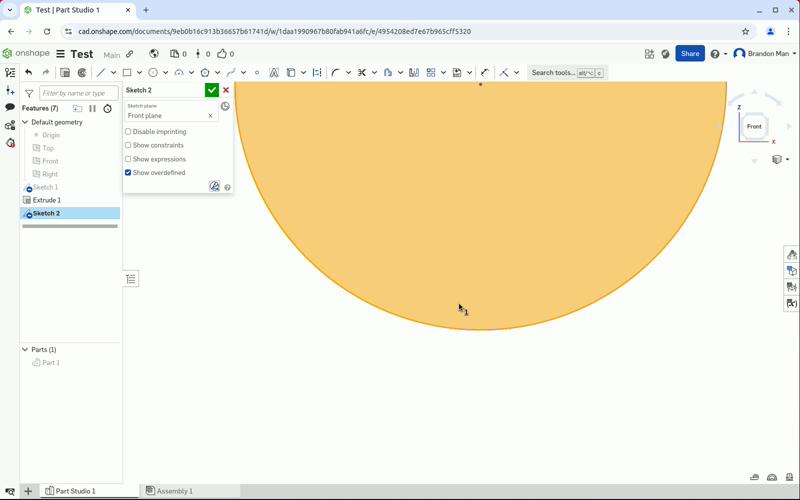
scroll(-6)
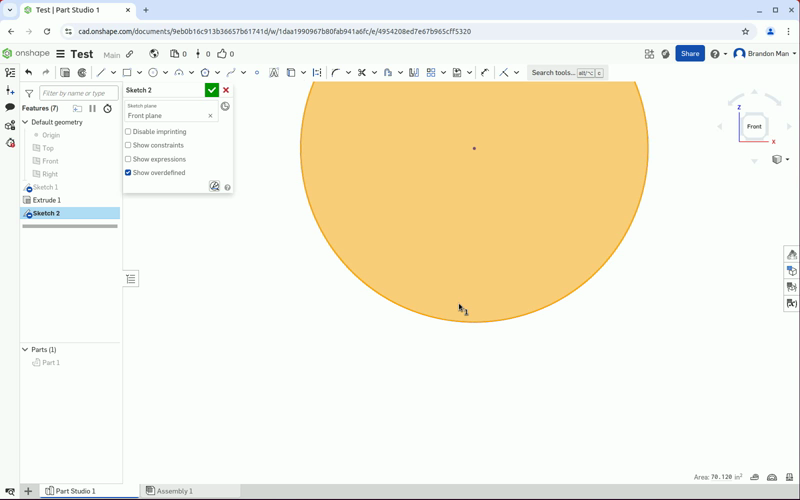
scroll(-6)
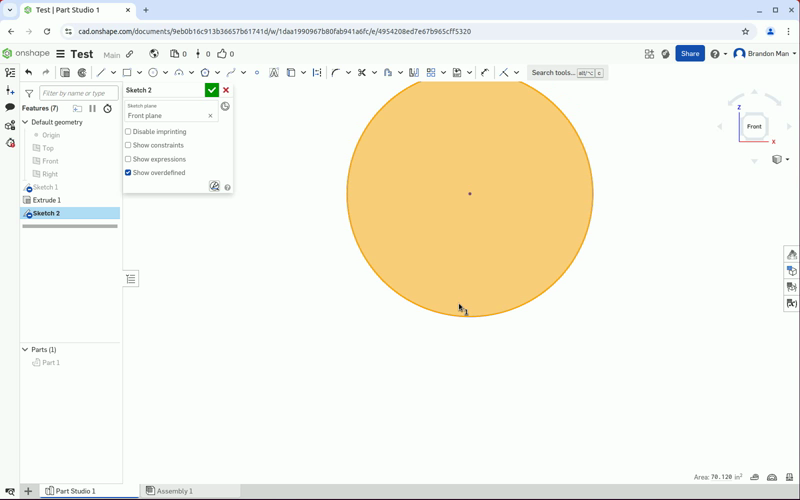
scroll(-6)
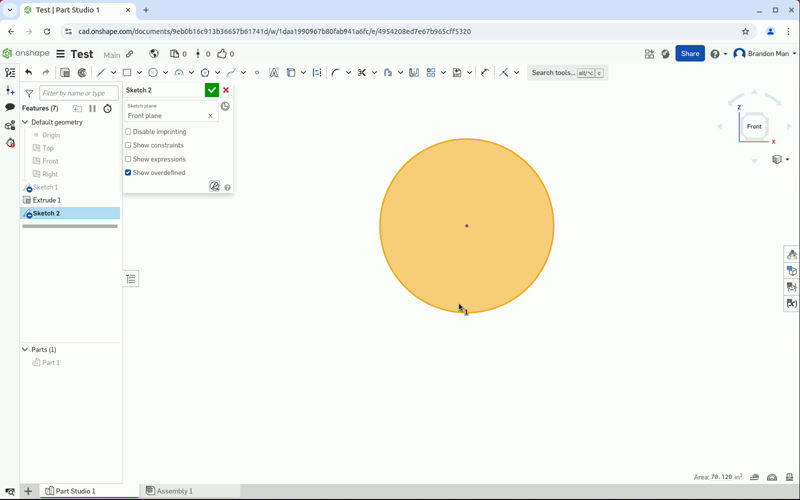
scroll(-6)
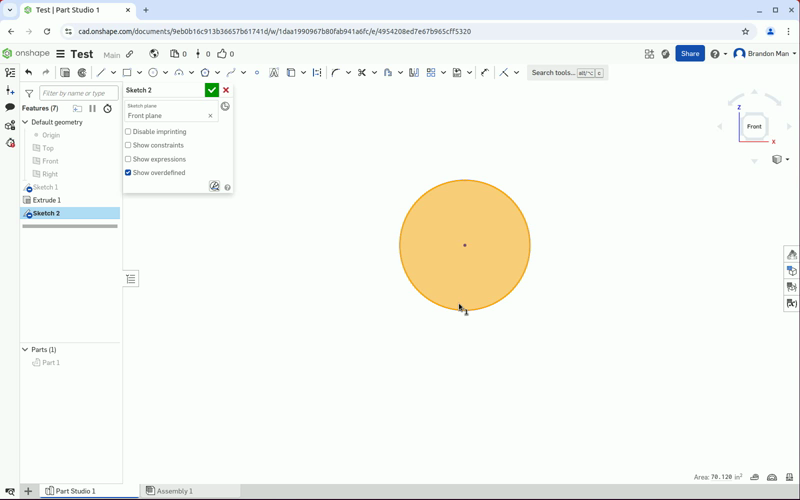
scroll(-6)
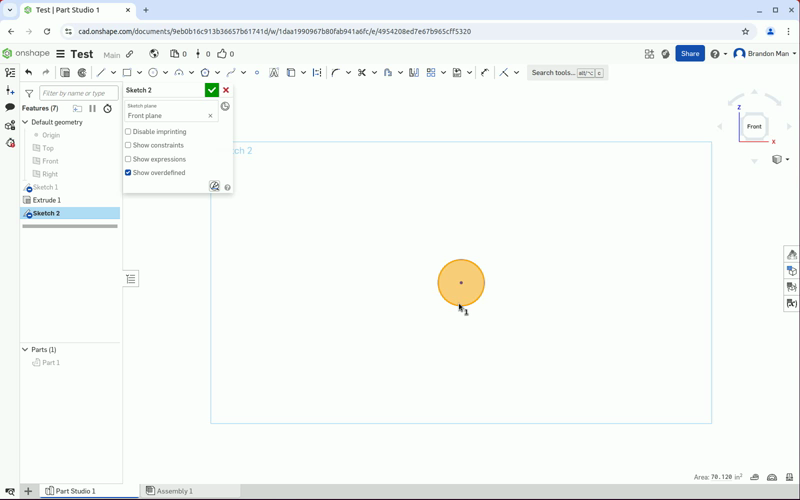
mouse_move(73, 352)
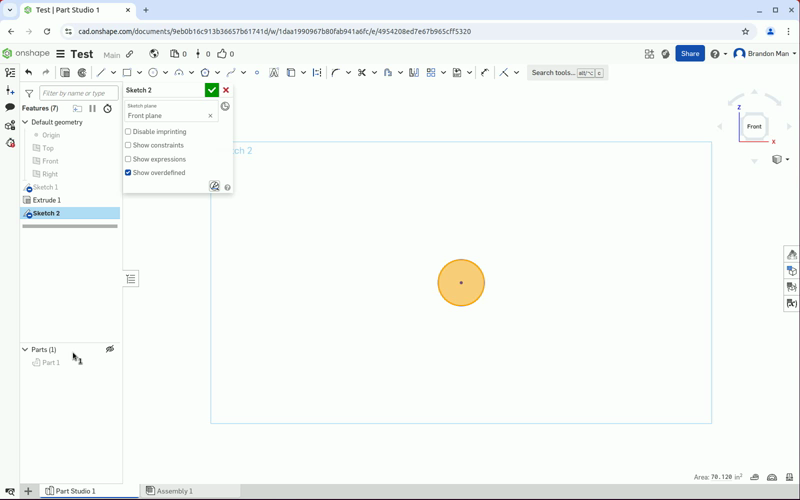
key(shift+y)
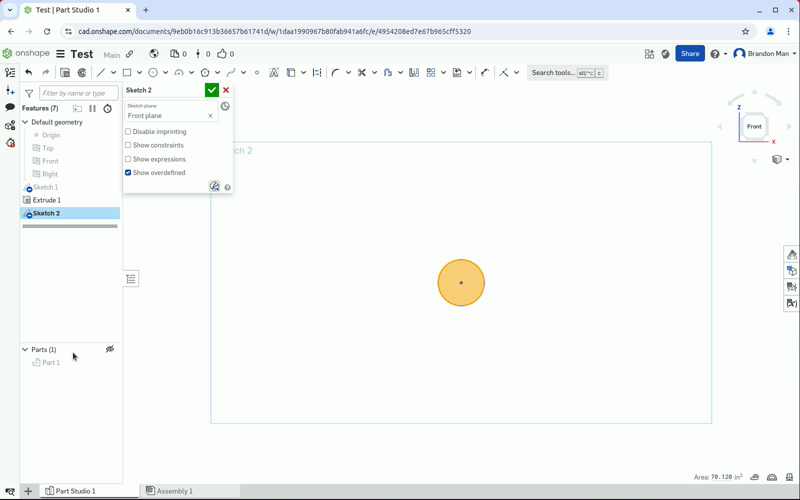
key(shift+e)
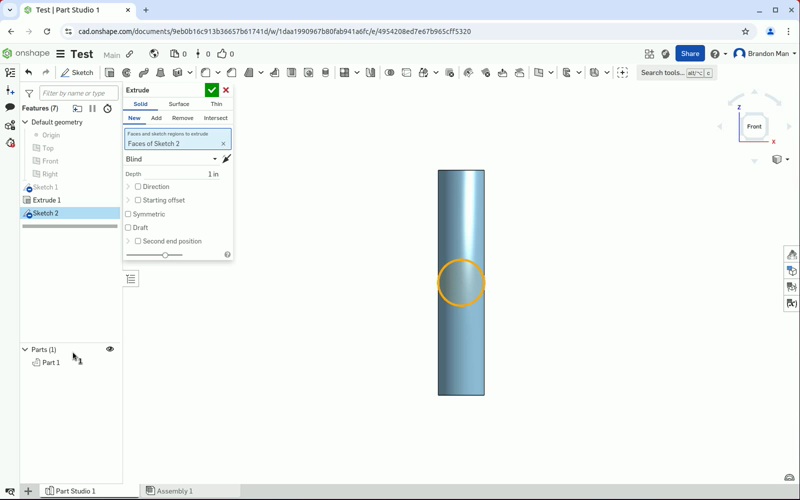
mouse_move(143, 106)
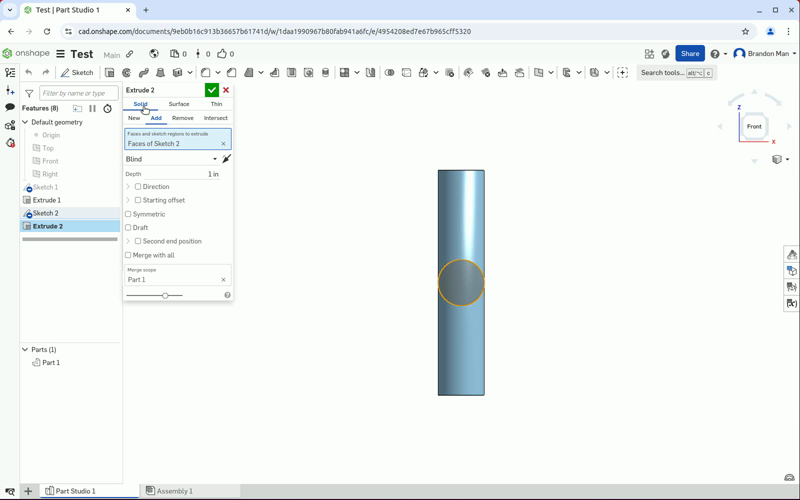
click(143, 106)
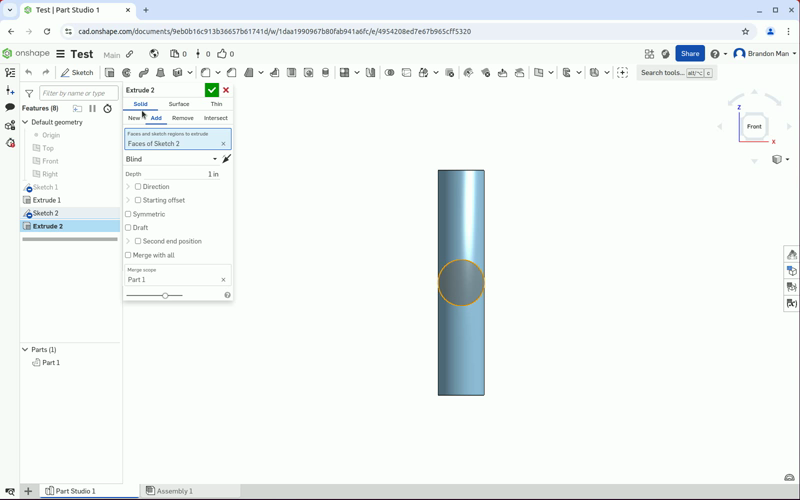
mouse_move(137, 120)
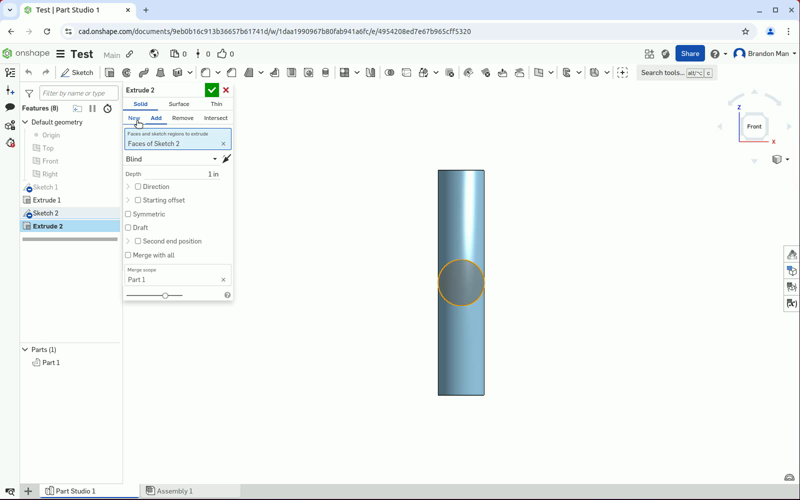
click(137, 120)
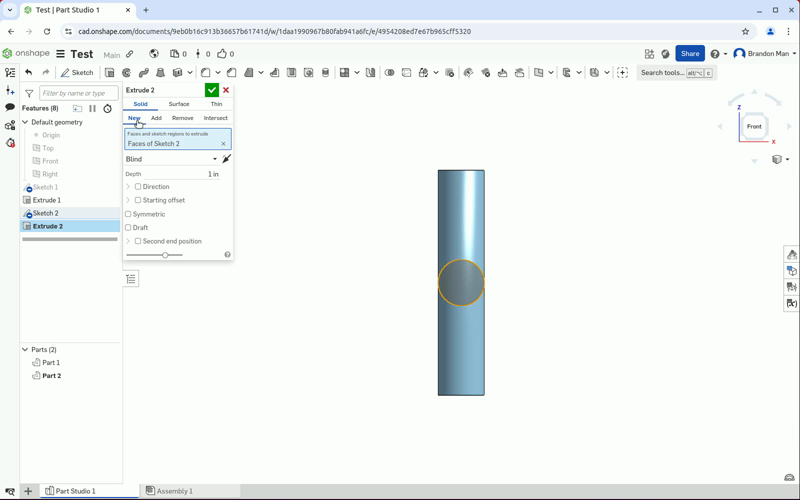
key(tab, 4)
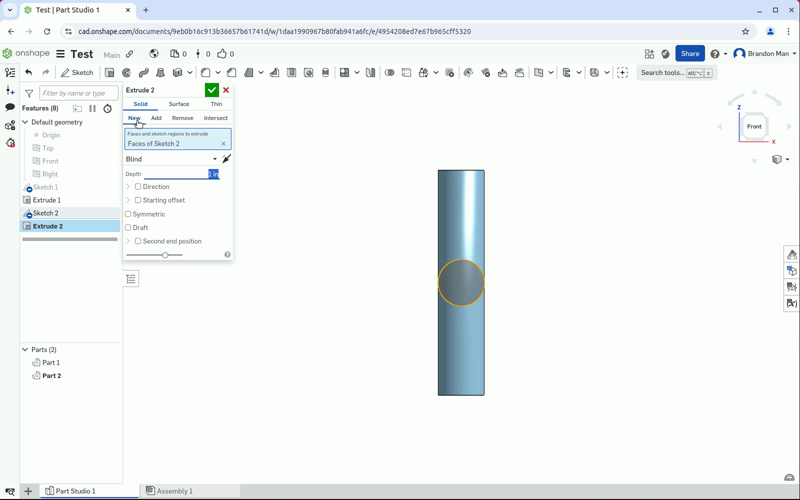
text(46.216)
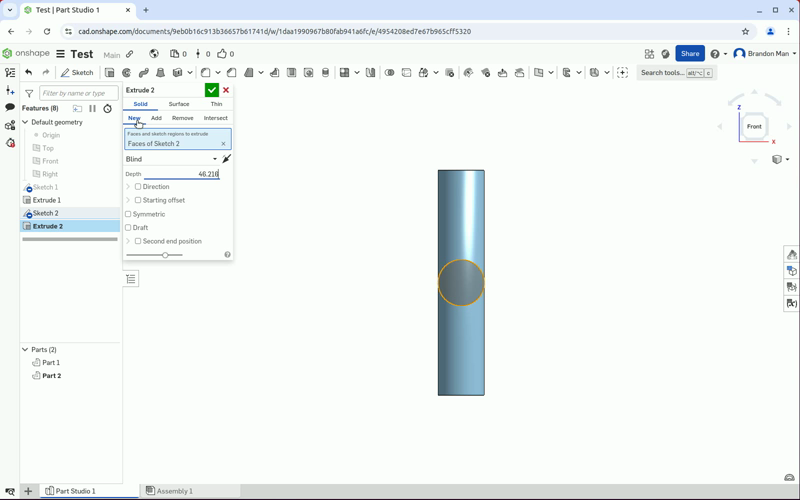
key(tab, 3)
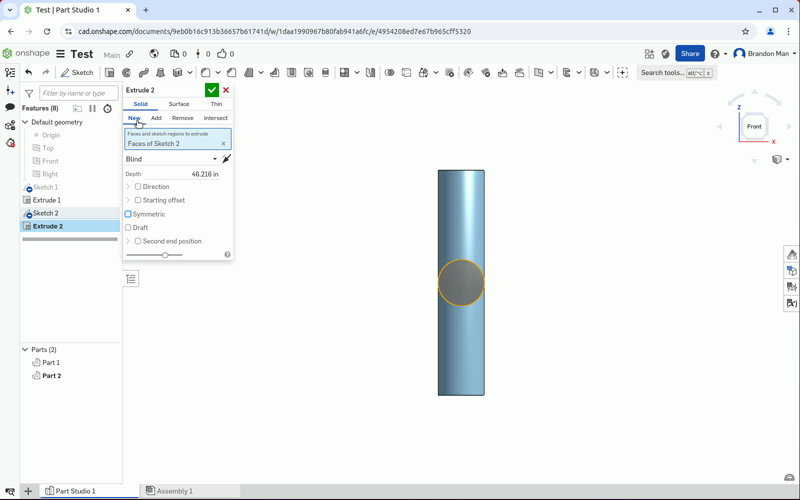
key(space)
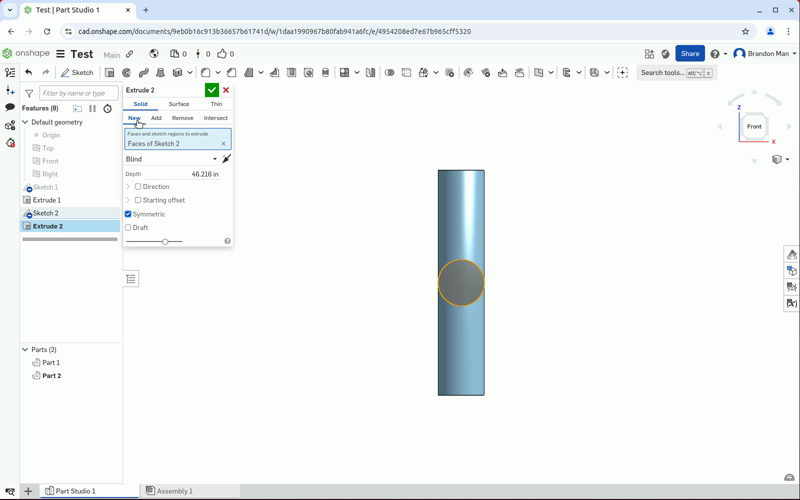
key(enter)
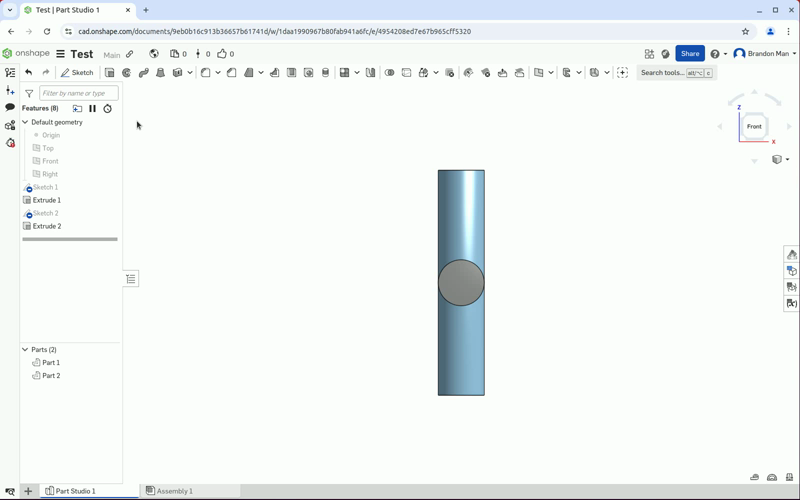
key(shift+h)
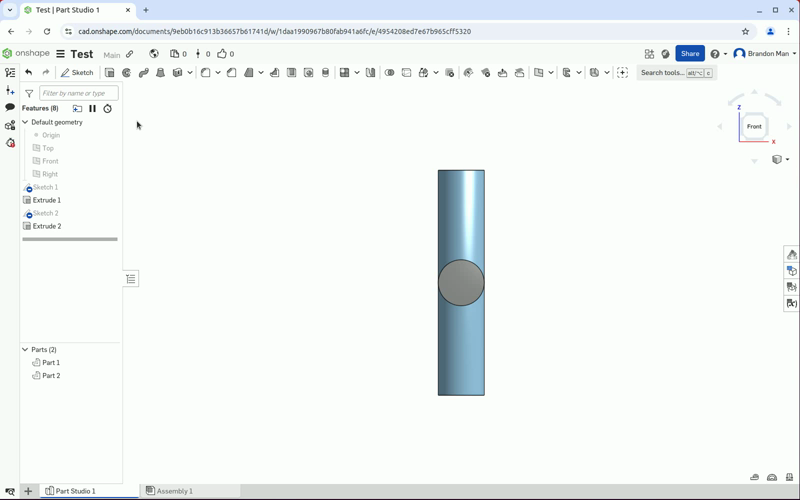
key(shift+h)
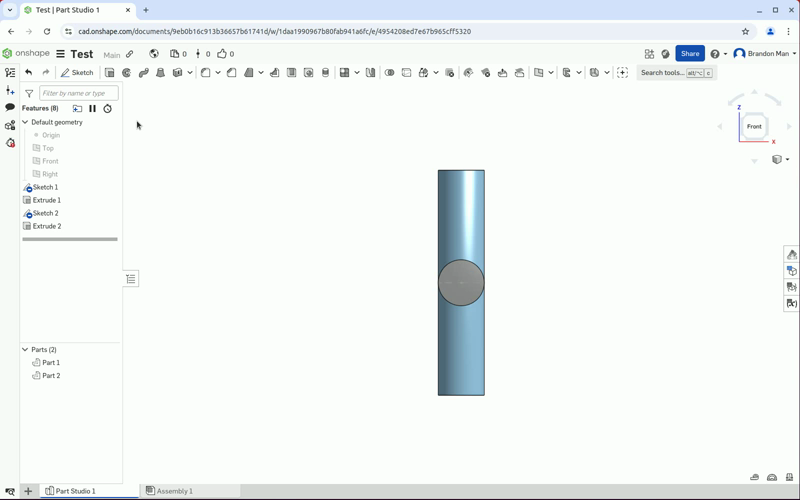
key(shift+7)
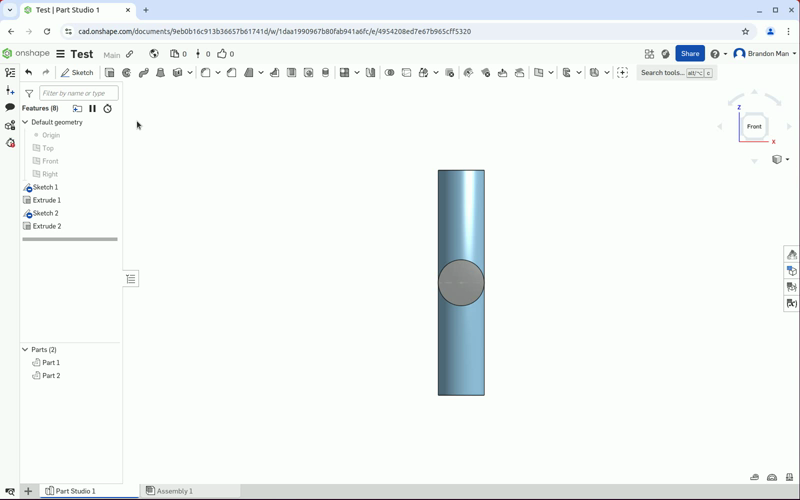
key(left, 2)
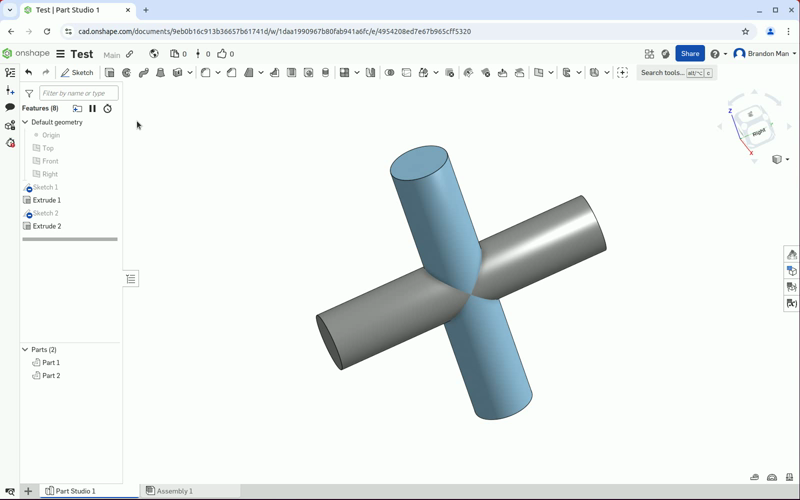
key(down, 2)
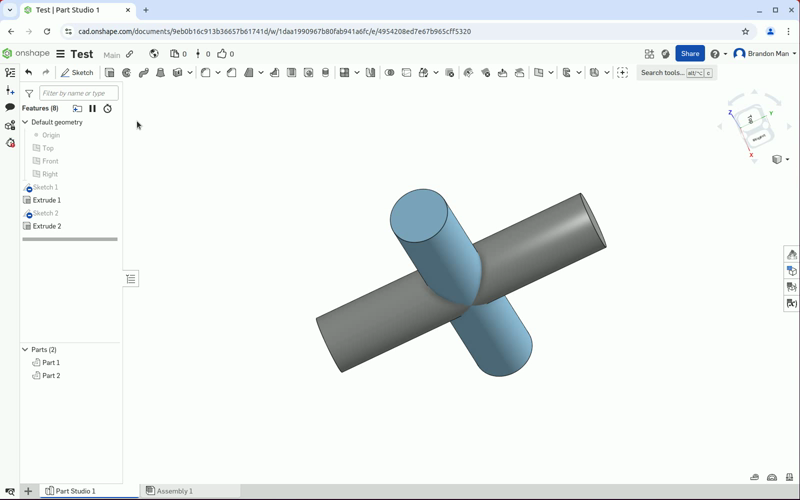
key(up, 2)
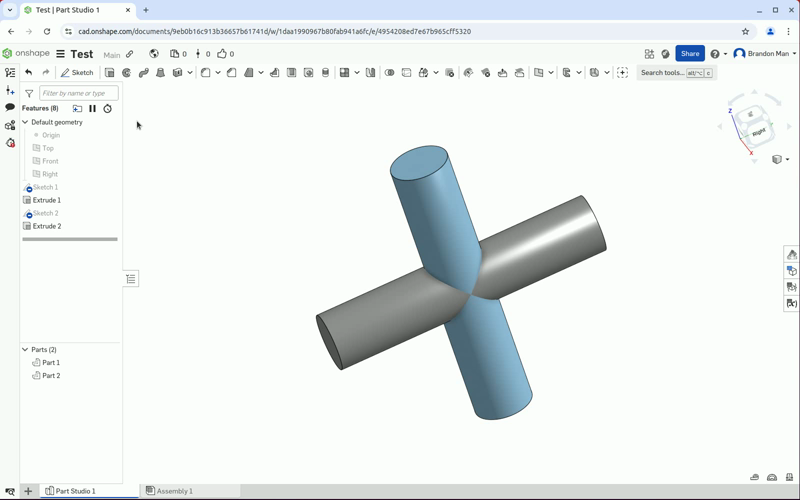
key(right, 2)
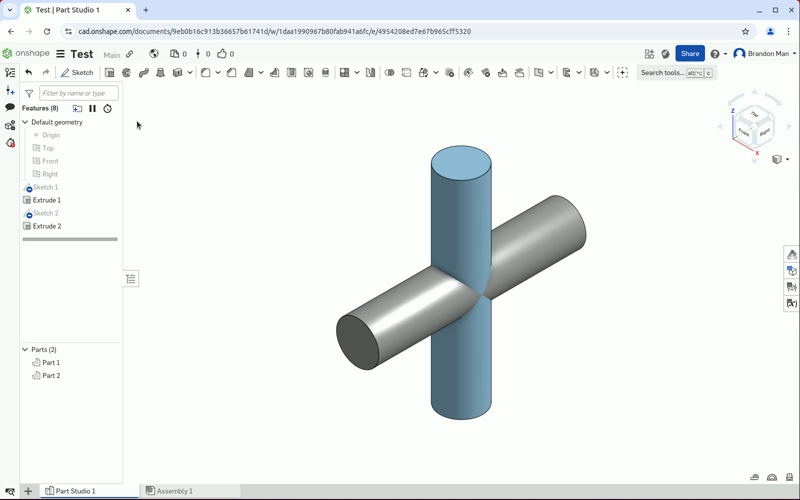
mouse_move(73, 189)
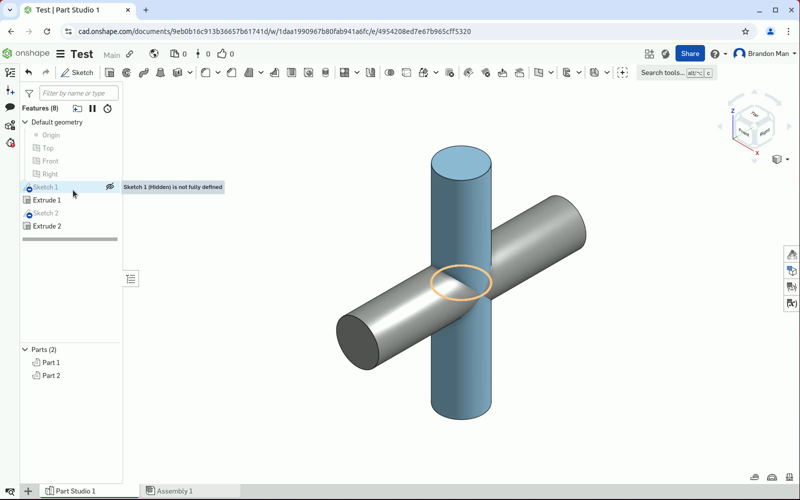
click(73, 189)